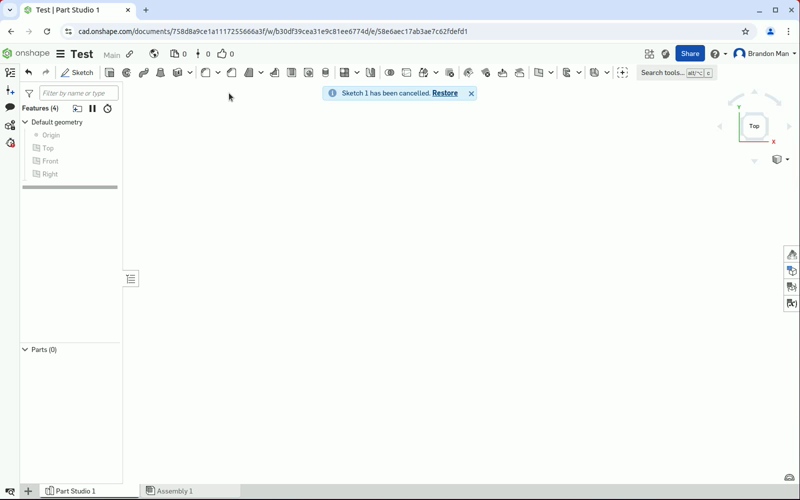
key(shift+h)
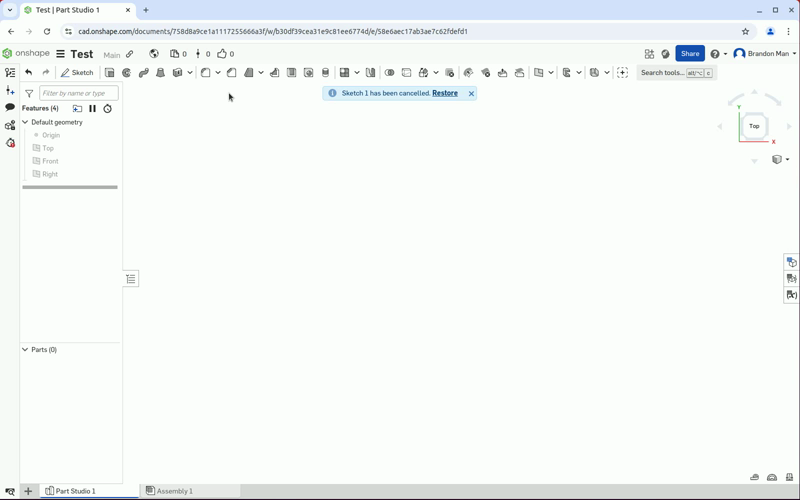
mouse_move(73, 352)
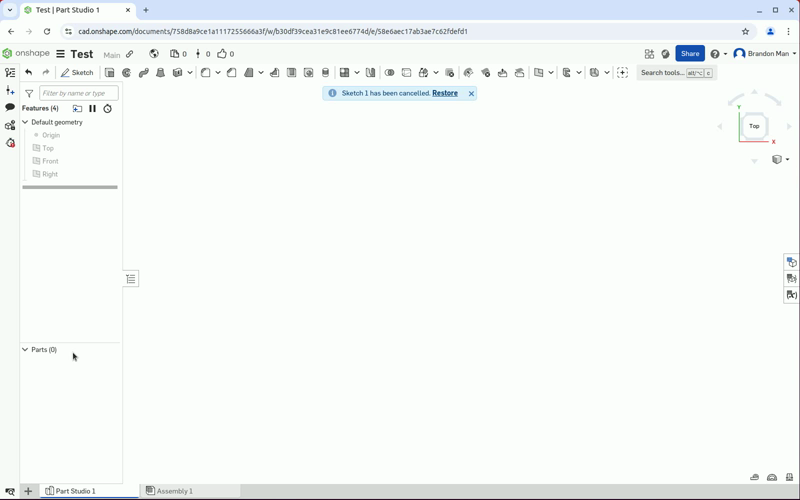
key(y)
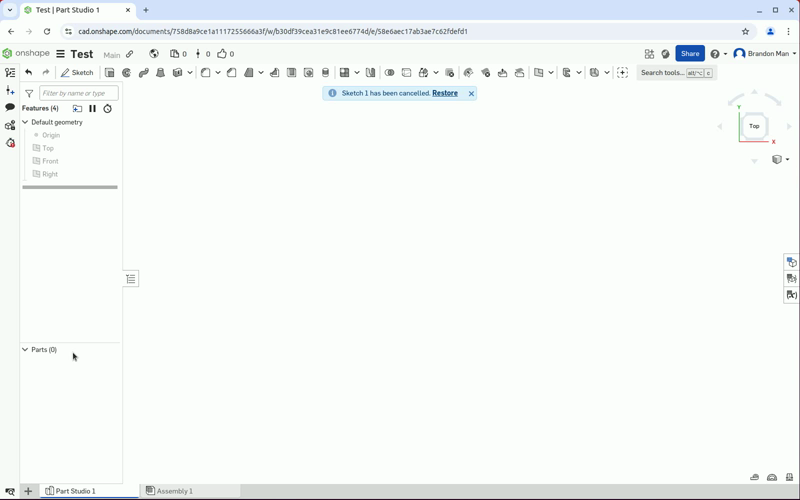
key(shift+p)
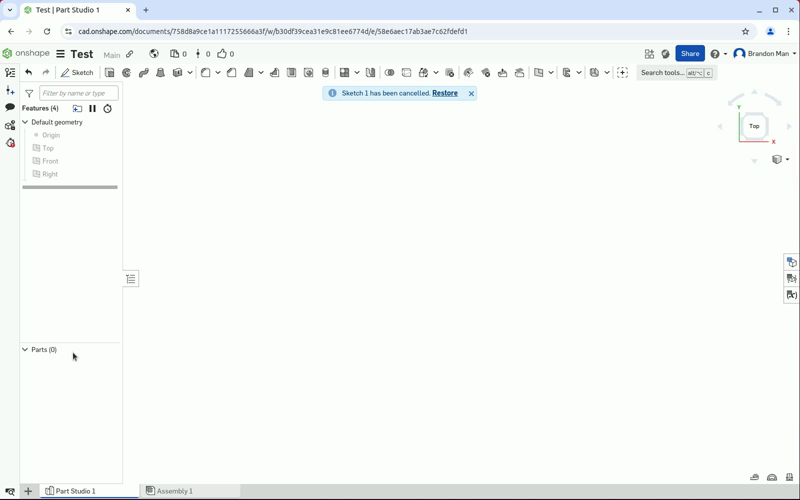
key(space)
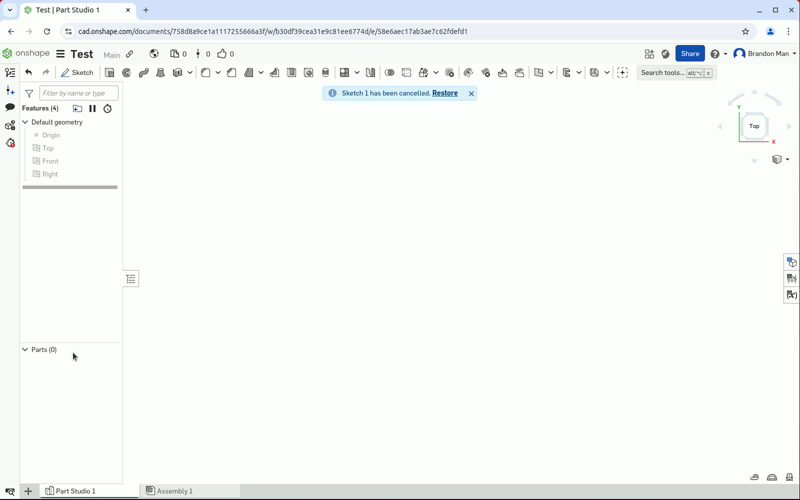
key_down(shift)
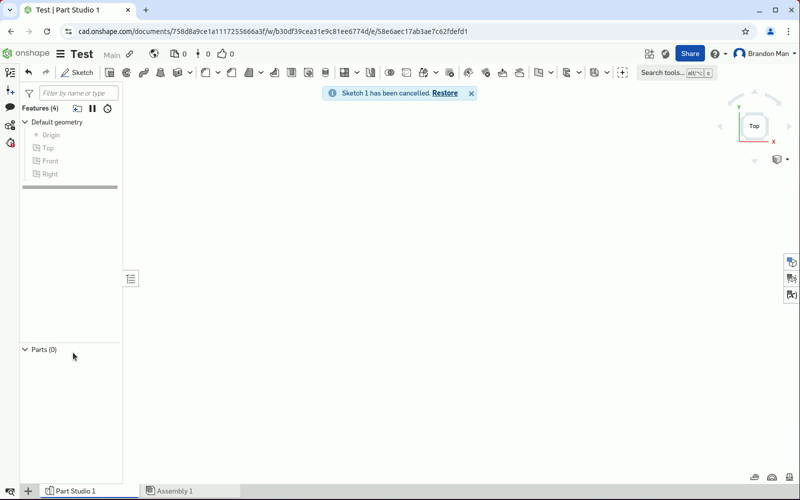
key(up)
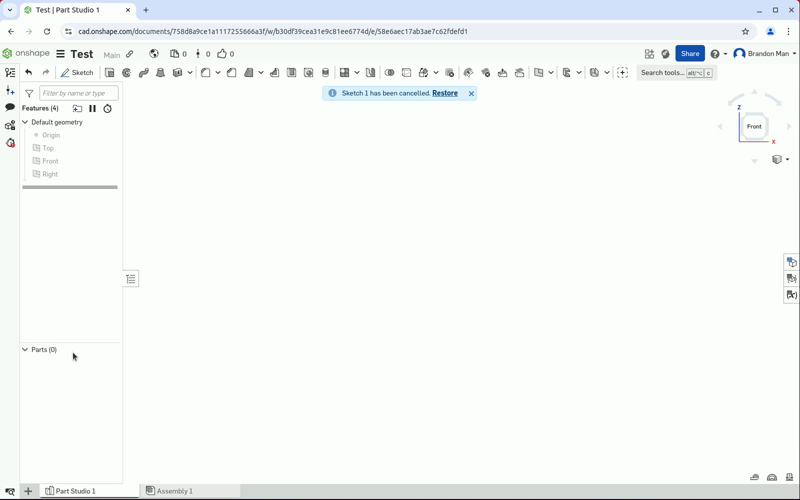
key_up(shift)
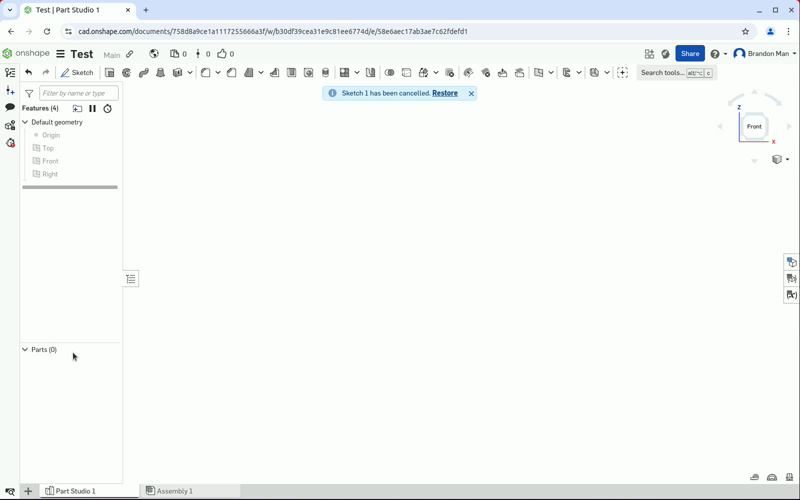
mouse_move(73, 352)
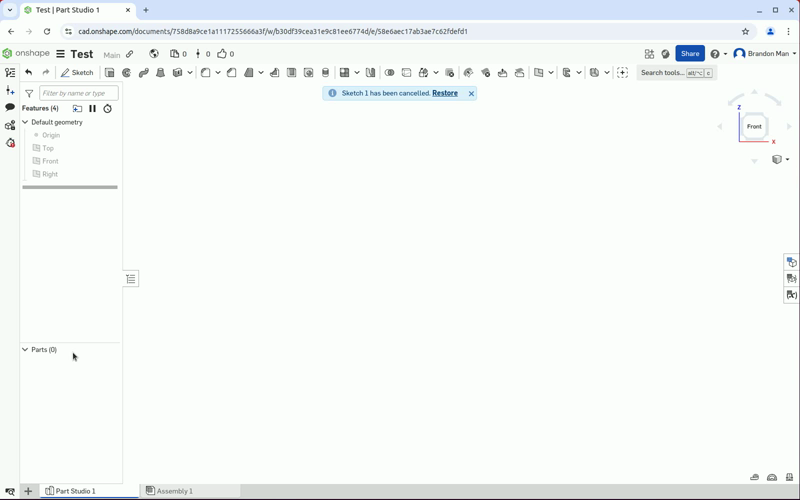
key(shift+y)
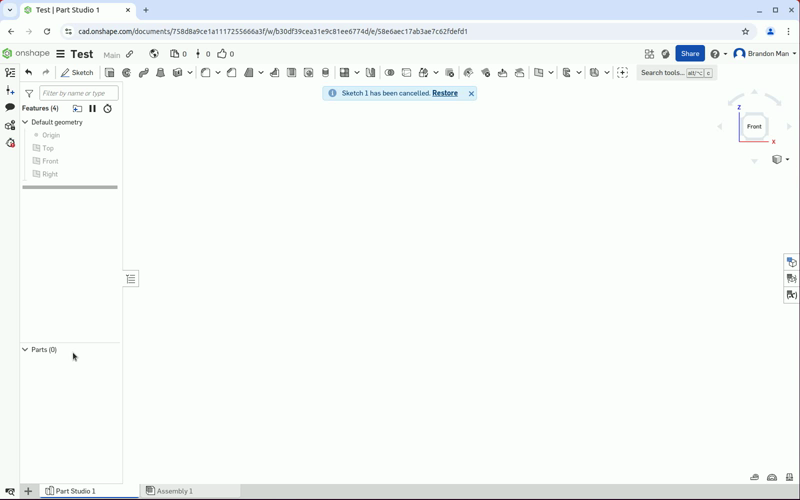
key(shift+s)
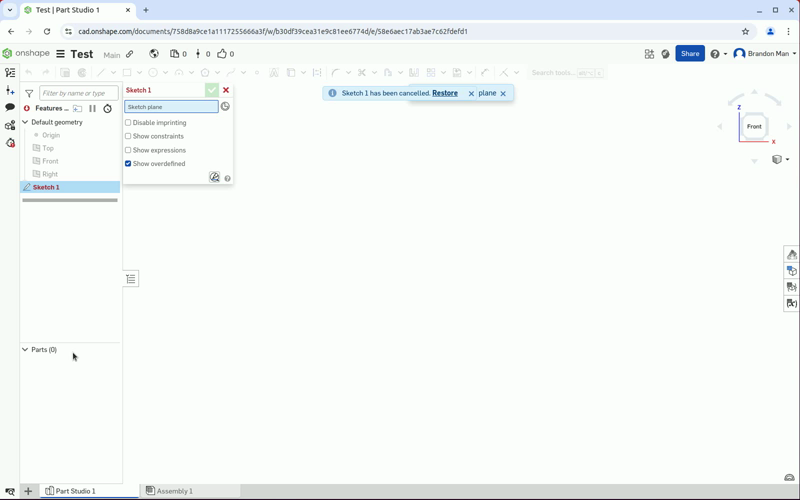
mouse_move(73, 163)
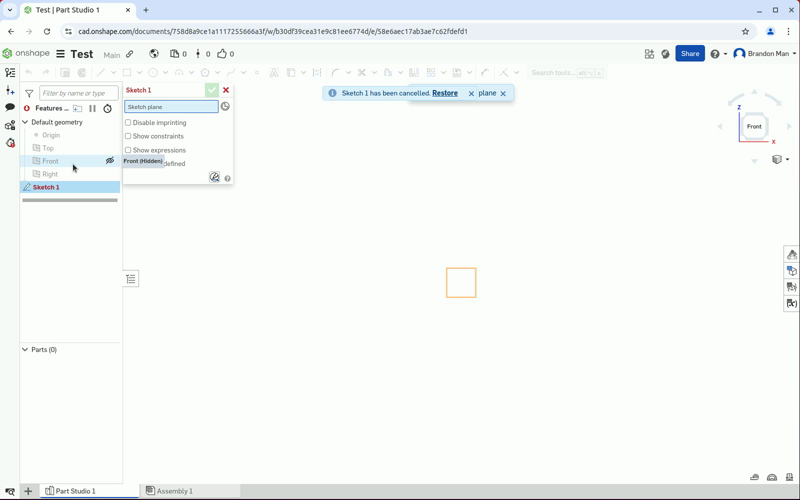
click(73, 163)
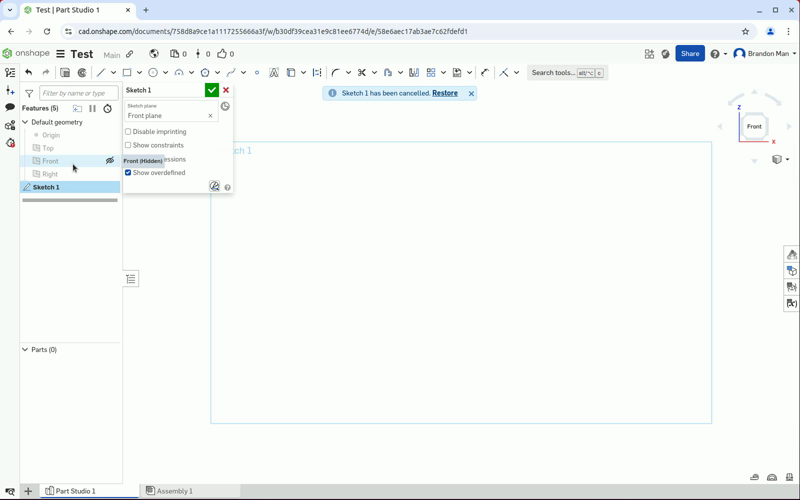
mouse_move(73, 352)
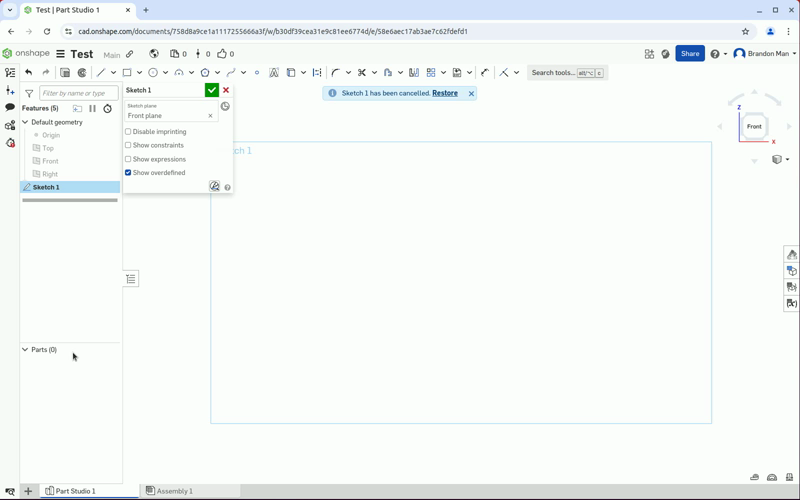
key(y)
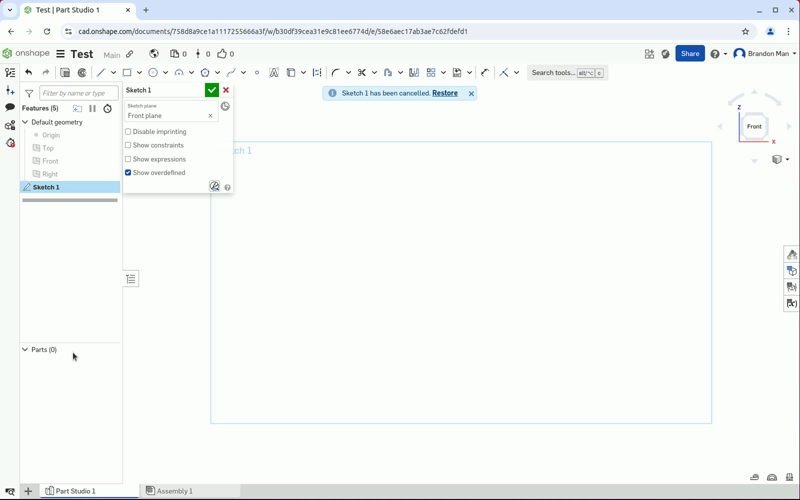
key(l)
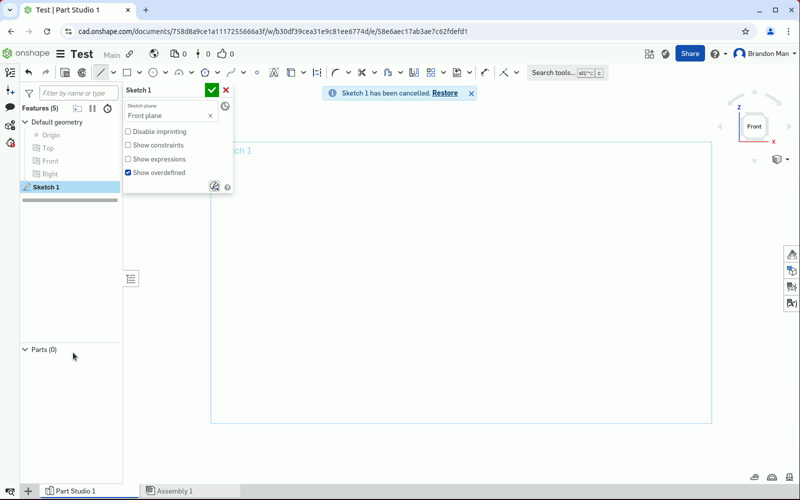
key_down(shift)
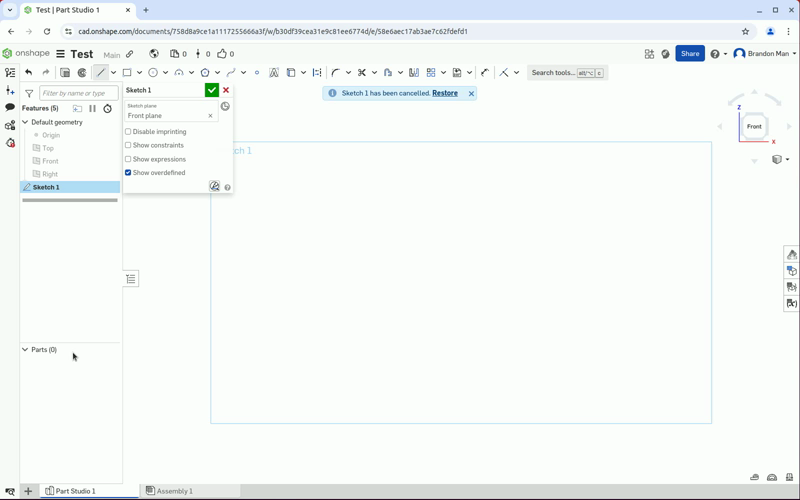
mouse_move(348, 282)
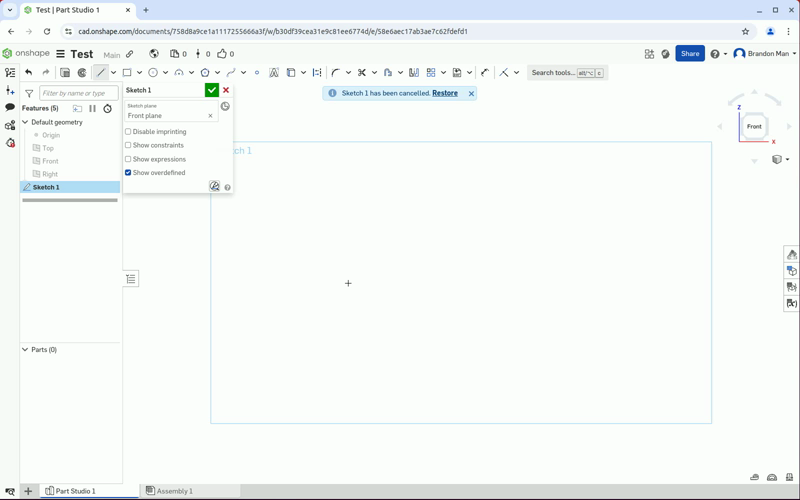
click(348, 282)
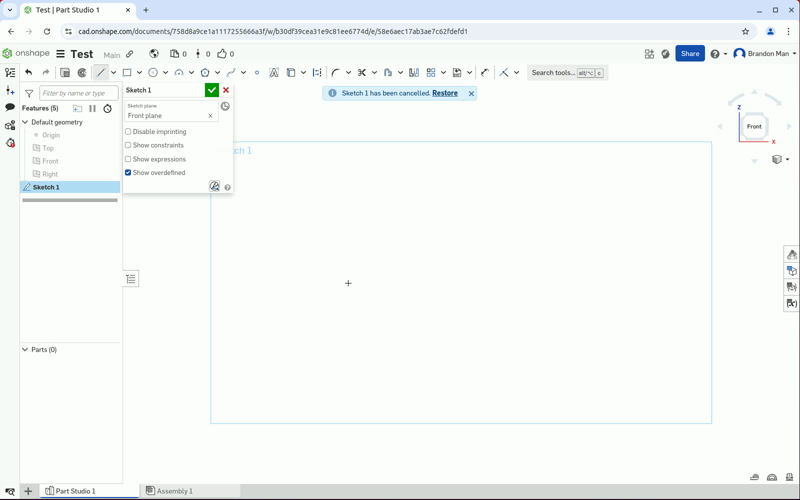
key_up(shift)
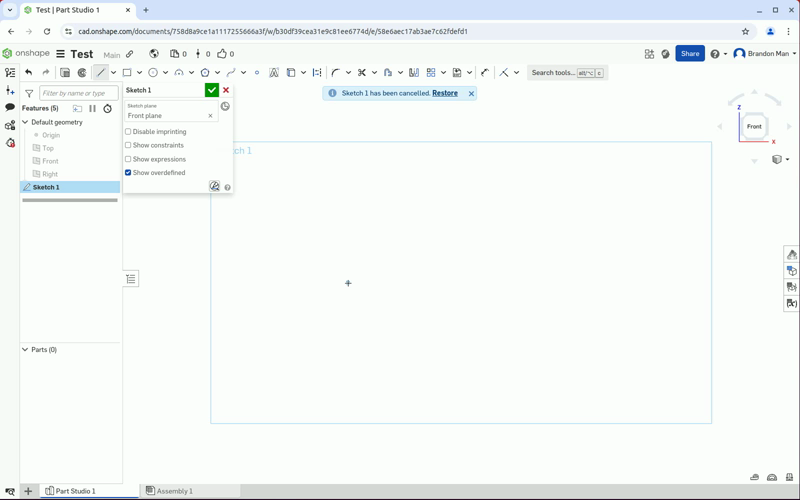
key_down(shift)
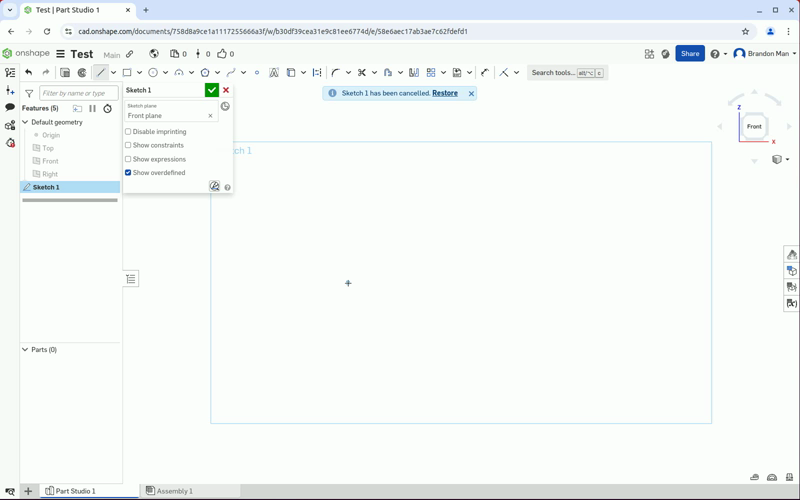
mouse_move(460, 282)
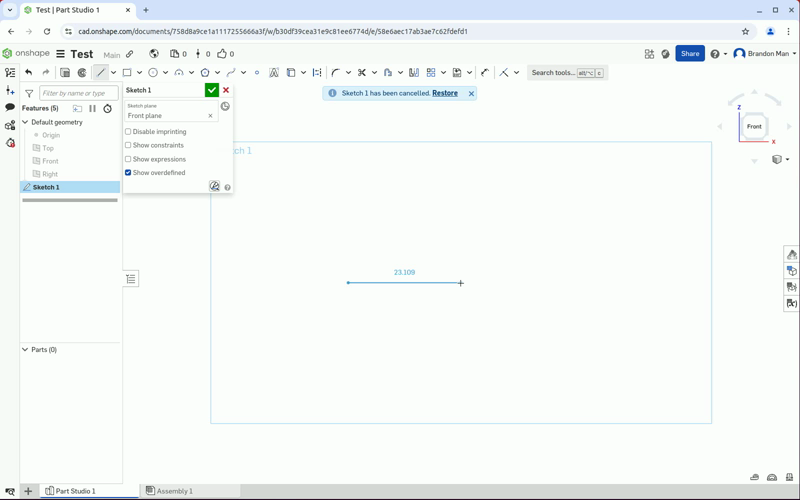
click(460, 282)
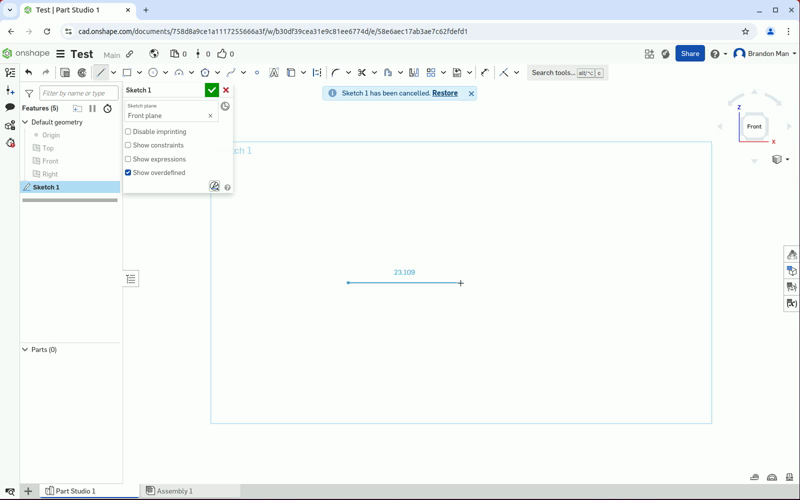
key_up(shift)
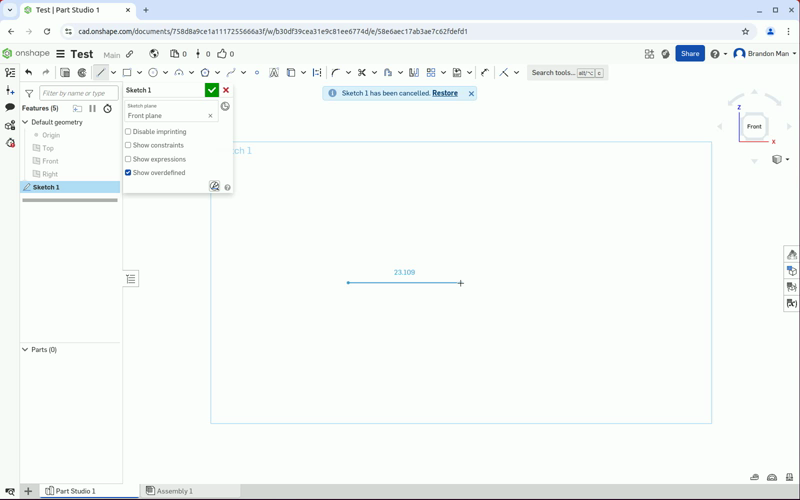
key_down(shift)
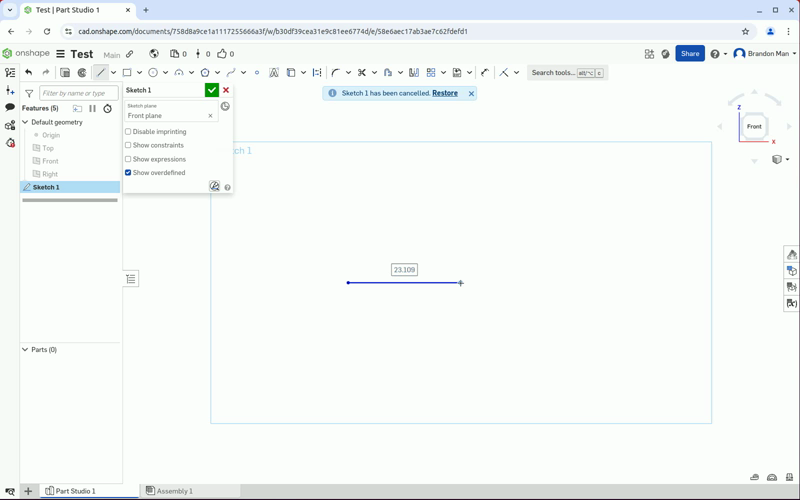
mouse_move(460, 170)
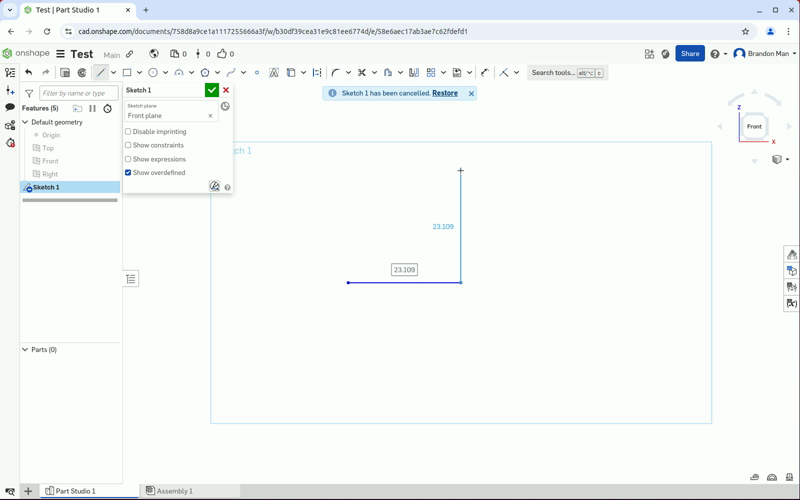
click(460, 170)
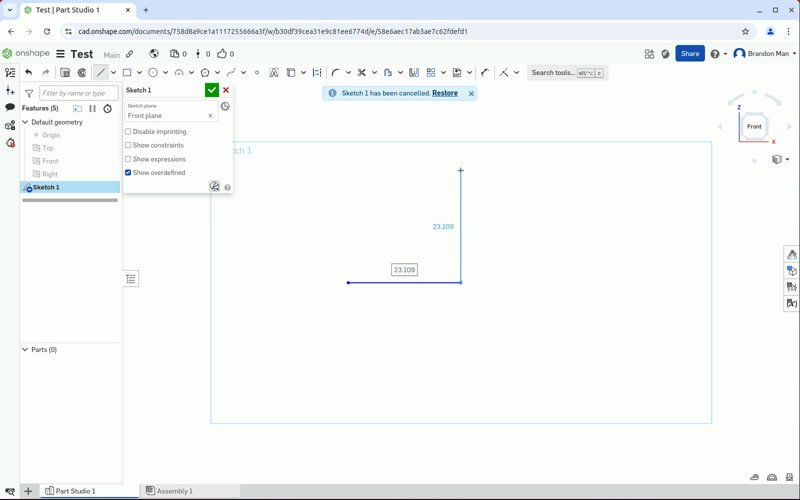
key_up(shift)
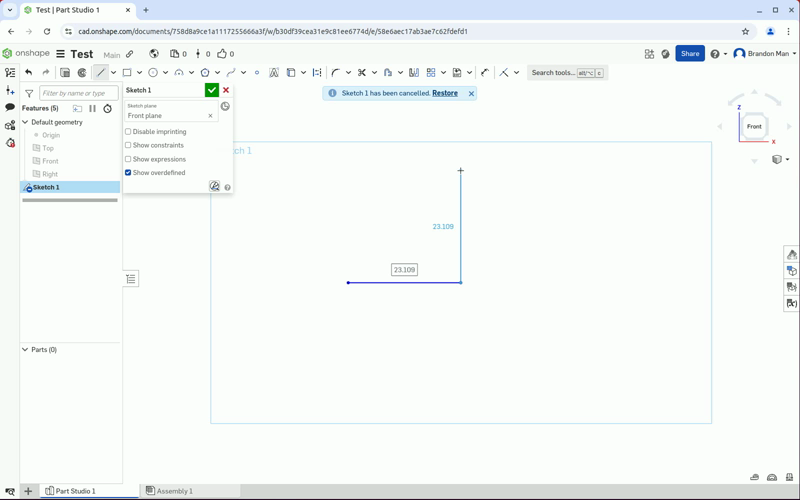
key_down(shift)
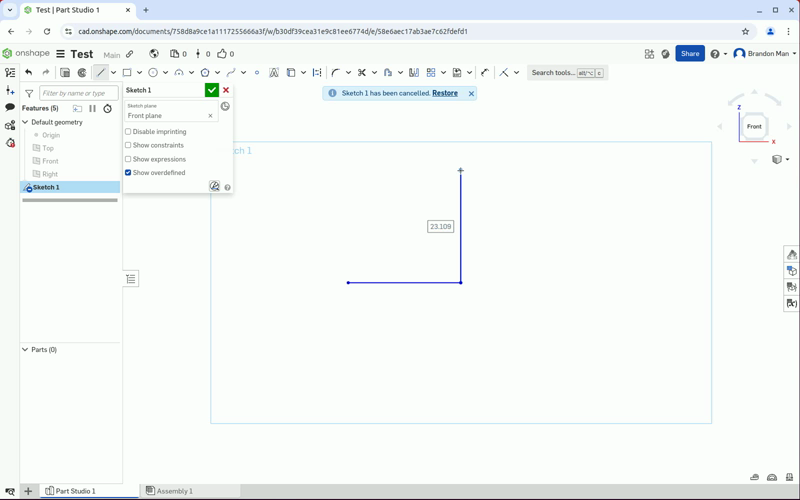
mouse_move(348, 170)
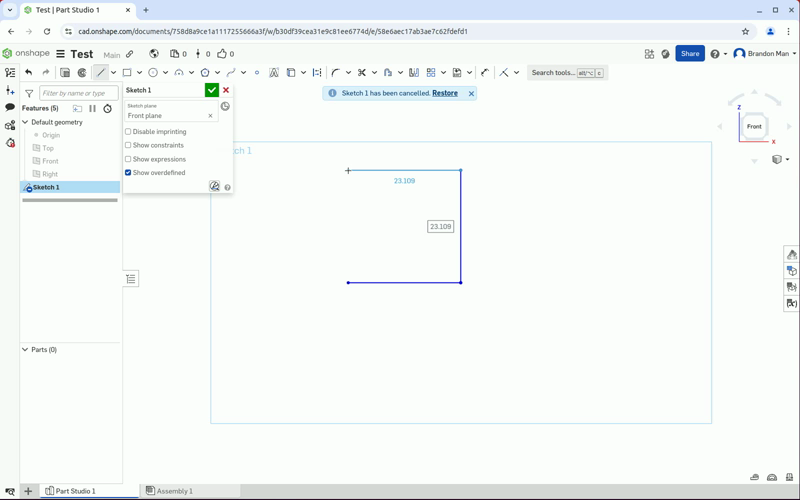
click(348, 170)
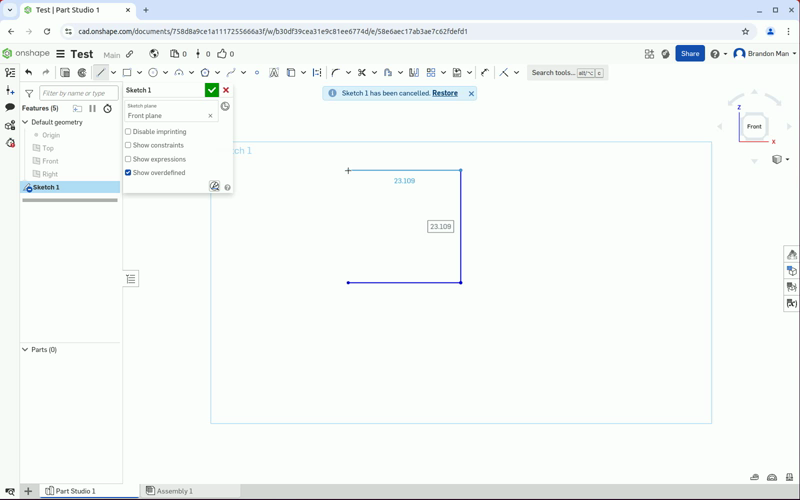
key_up(shift)
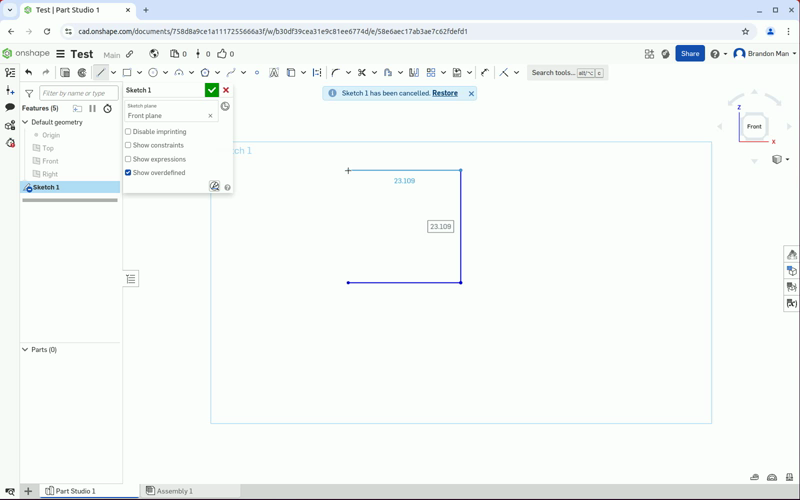
key_down(shift)
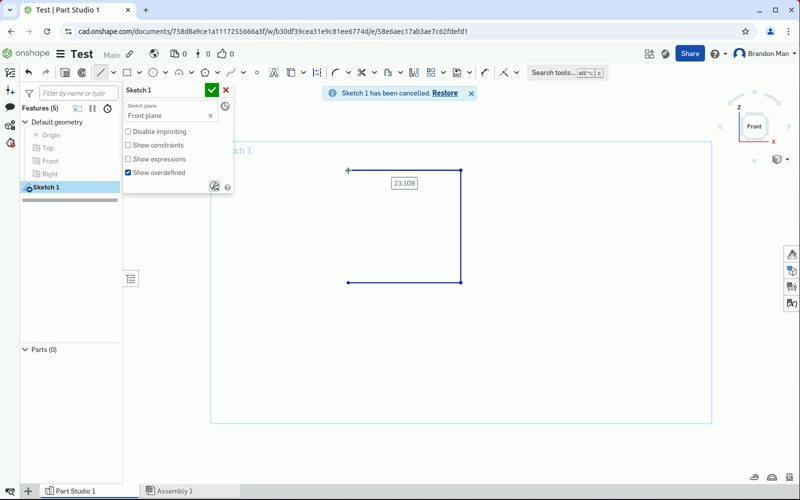
mouse_move(348, 282)
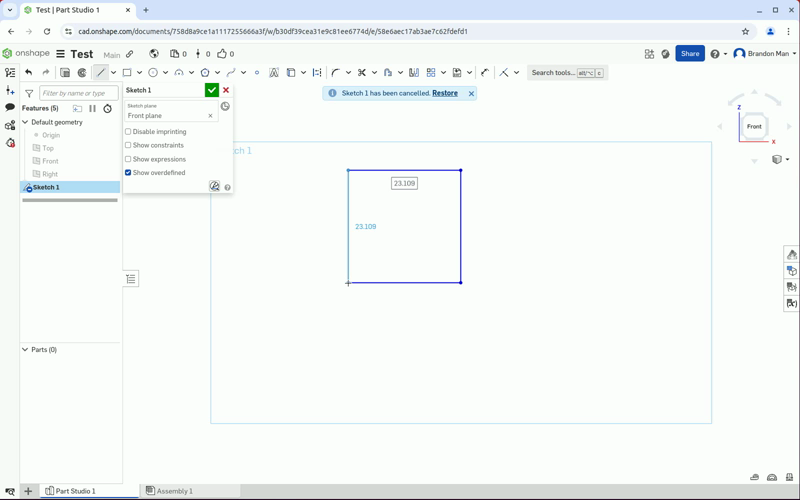
key_up(shift)
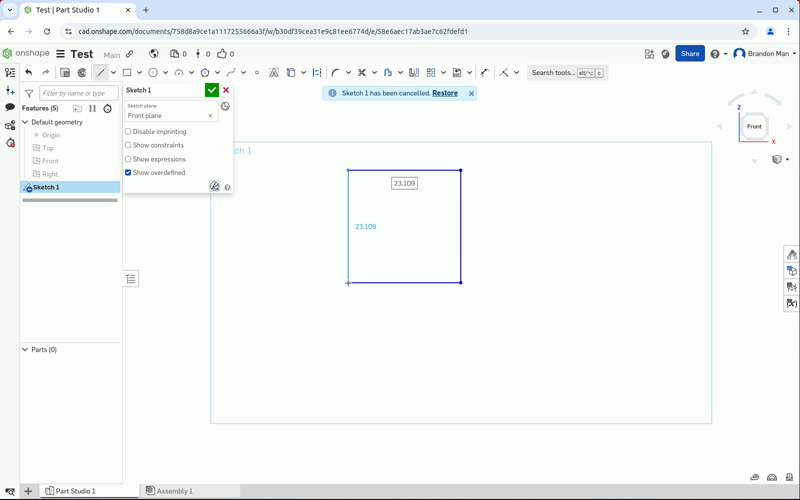
click(348, 282)
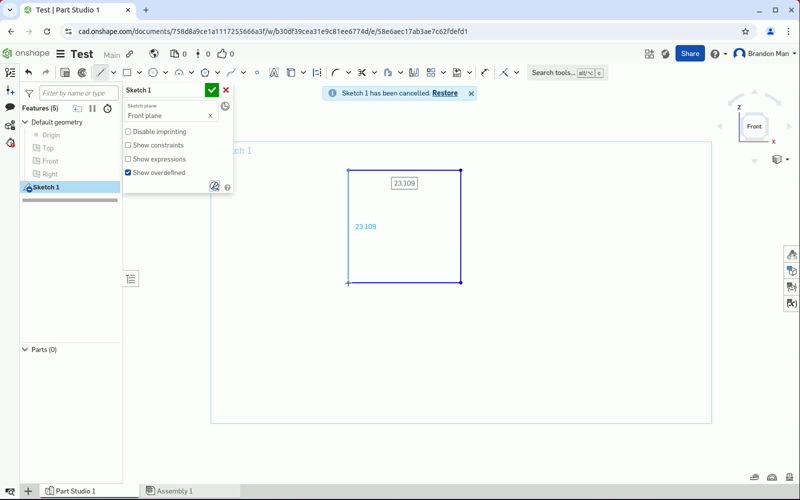
key(esc)
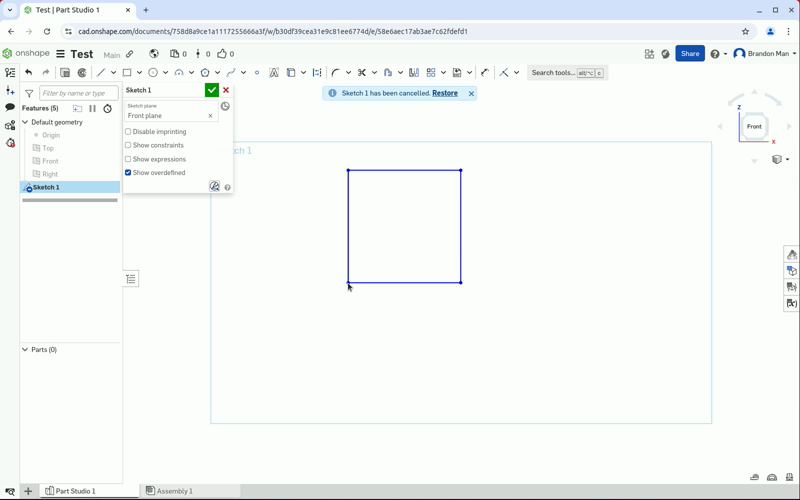
mouse_move(379, 214)
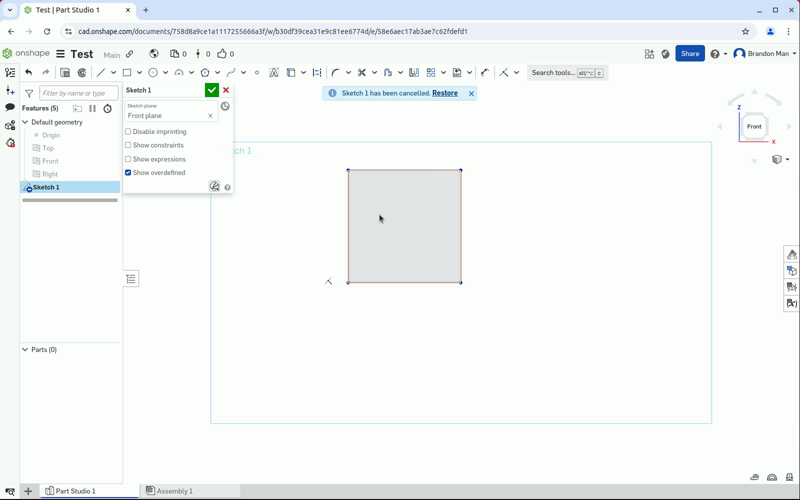
click(379, 214)
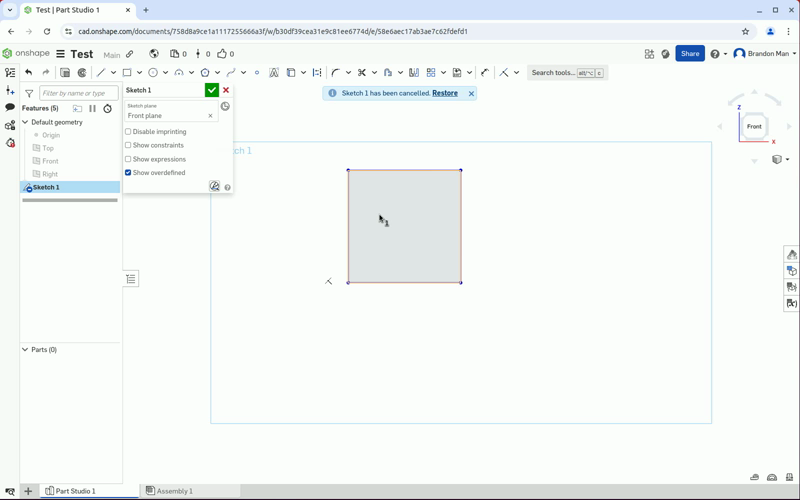
mouse_move(73, 352)
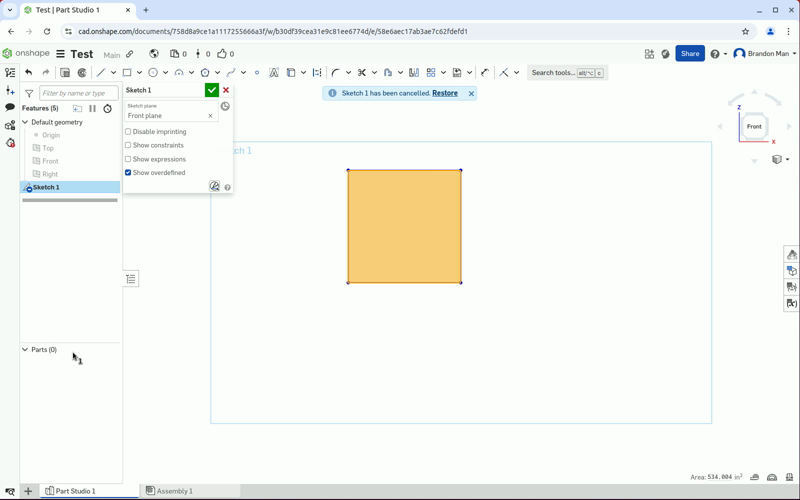
key(shift+y)
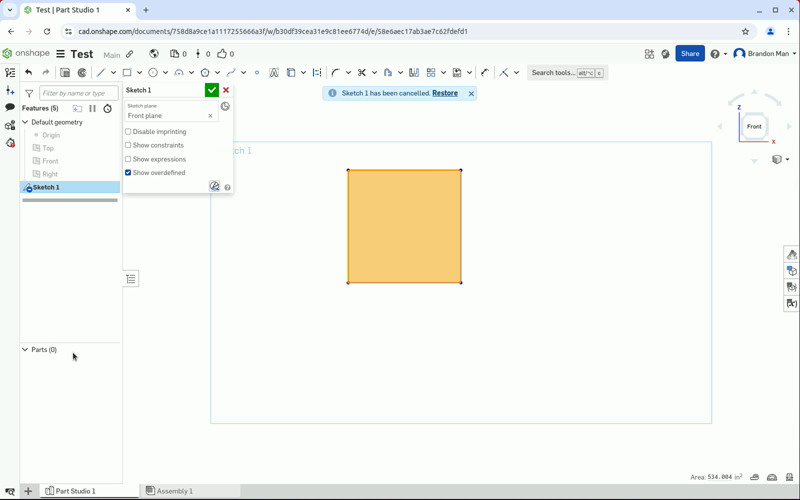
key(shift+e)
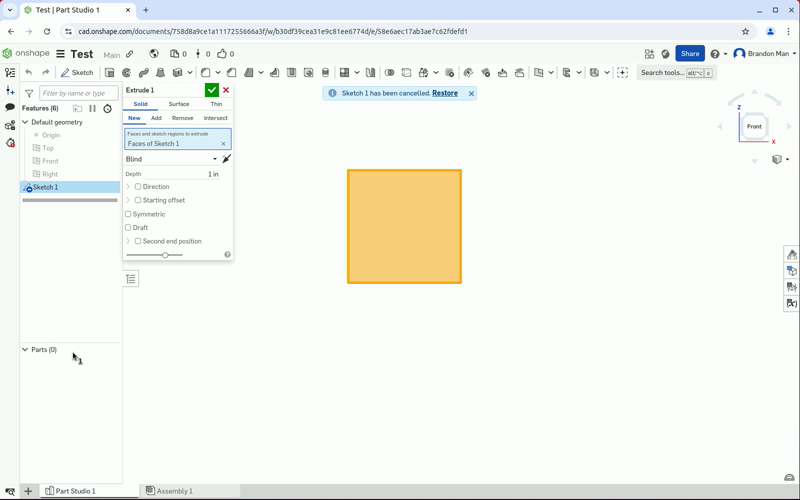
mouse_move(143, 106)
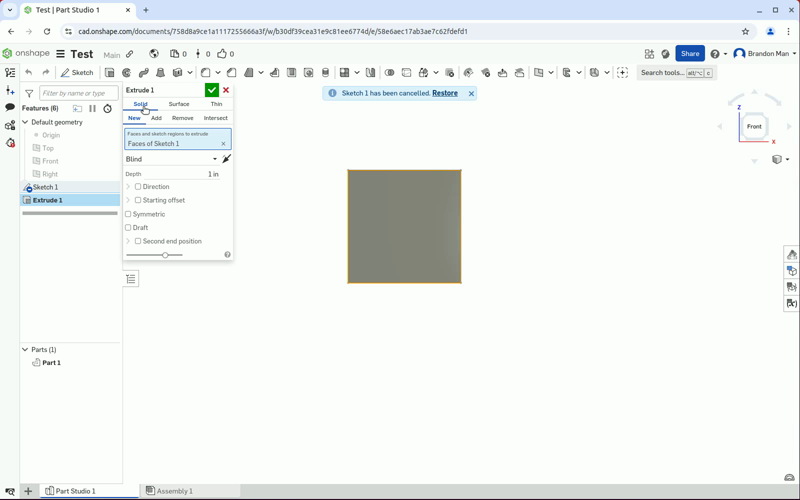
click(143, 106)
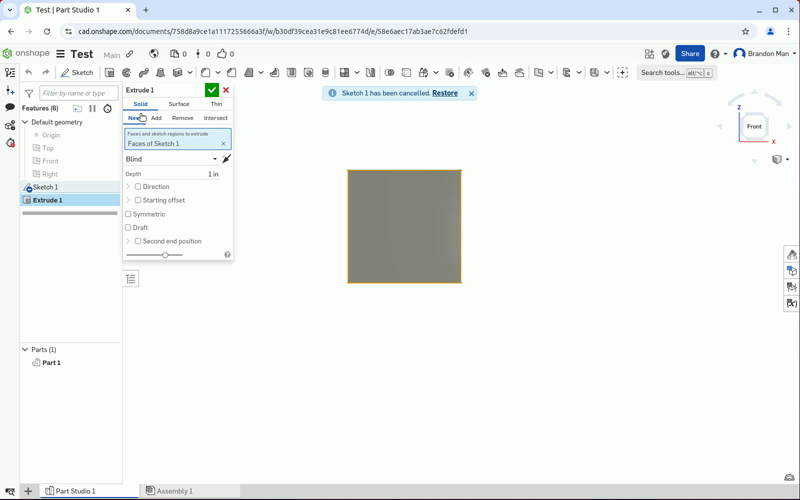
mouse_move(137, 120)
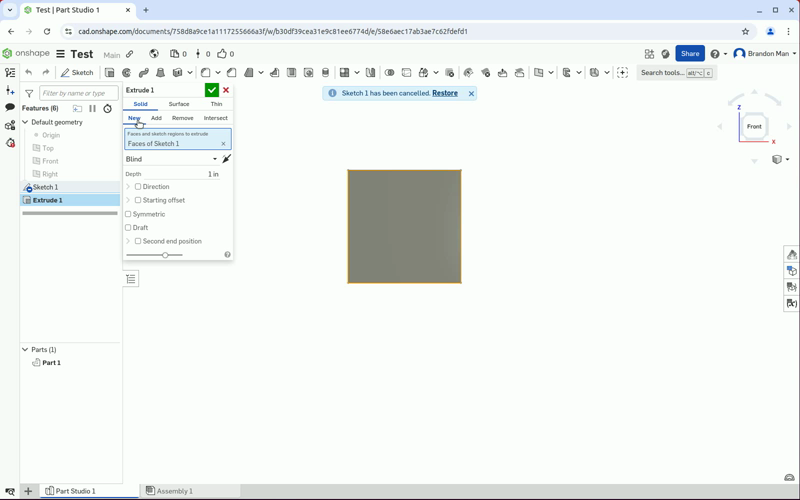
click(137, 120)
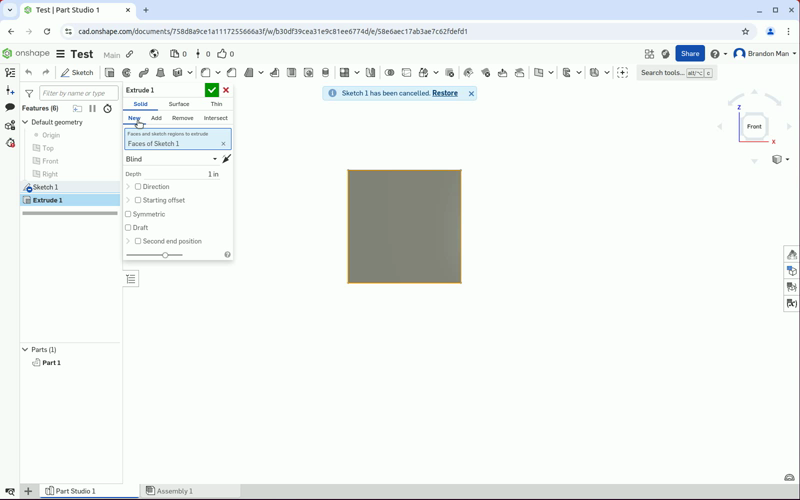
key(tab, 4)
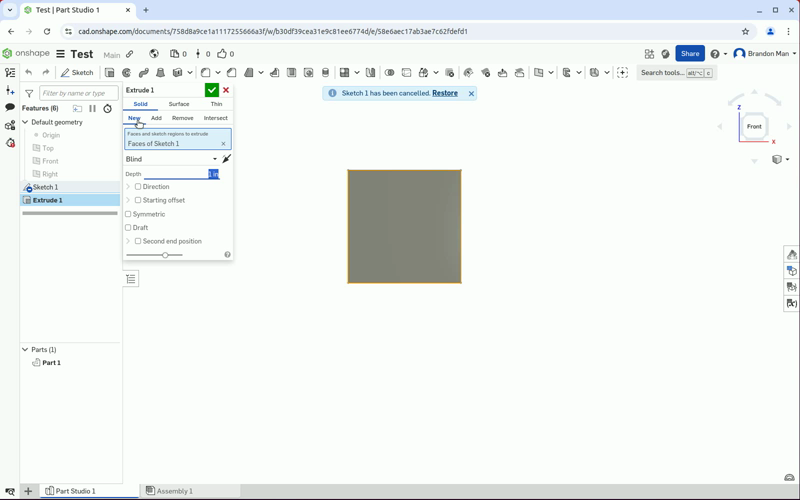
text(23.108)
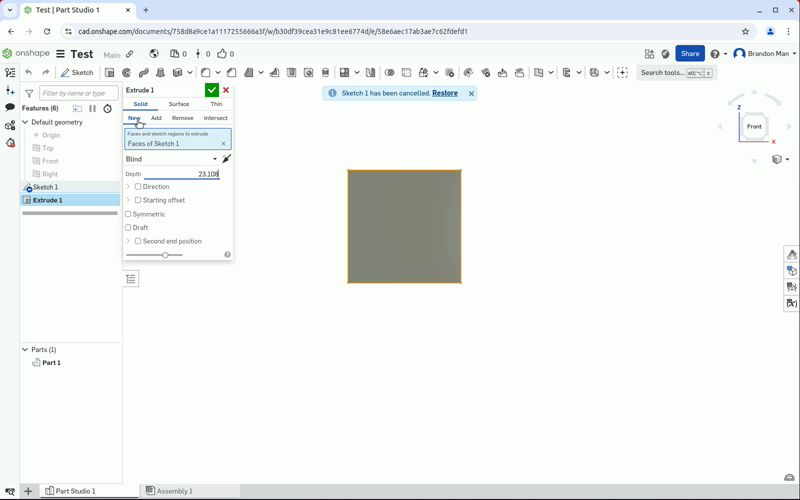
key(enter)
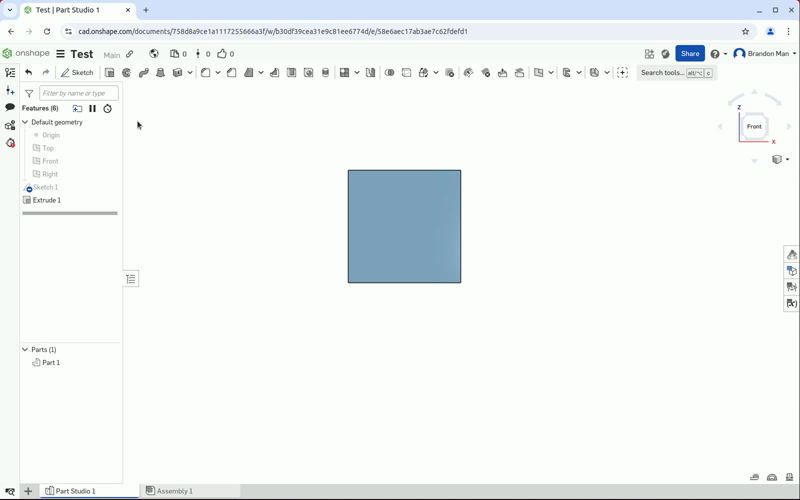
key(shift+h)
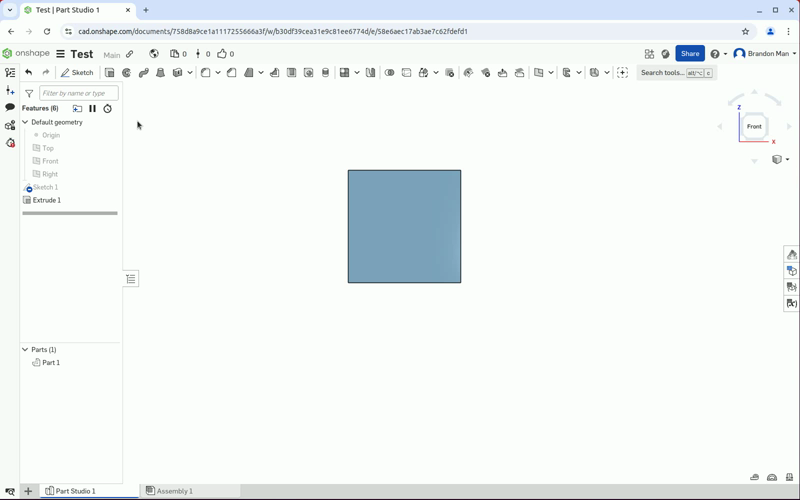
key(shift+h)
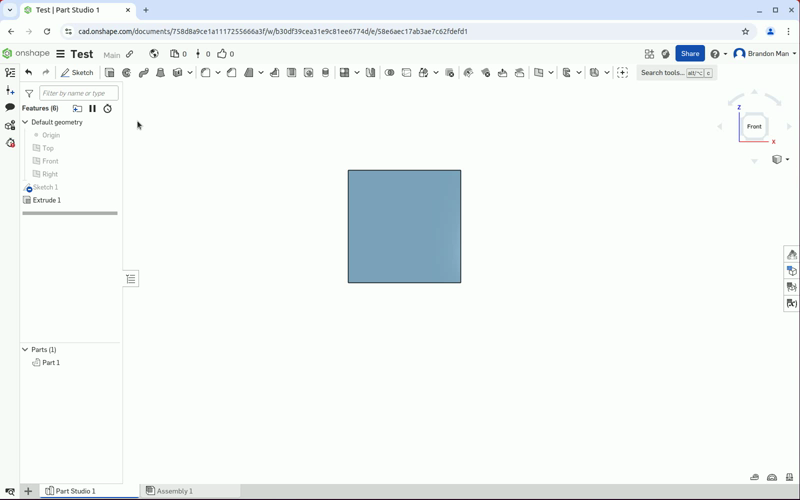
mouse_move(73, 189)
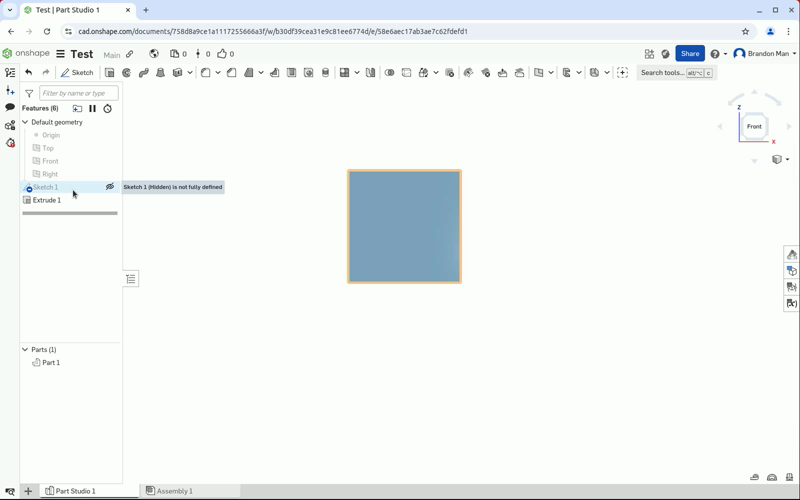
click(73, 189)
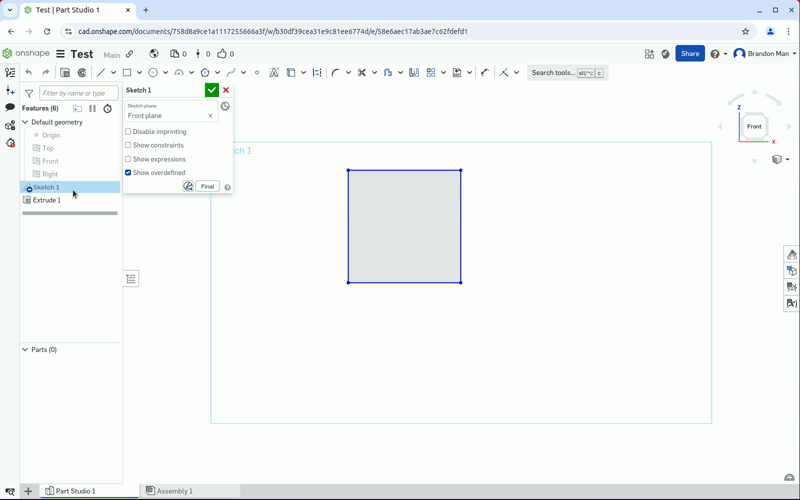
mouse_move(229, 92)
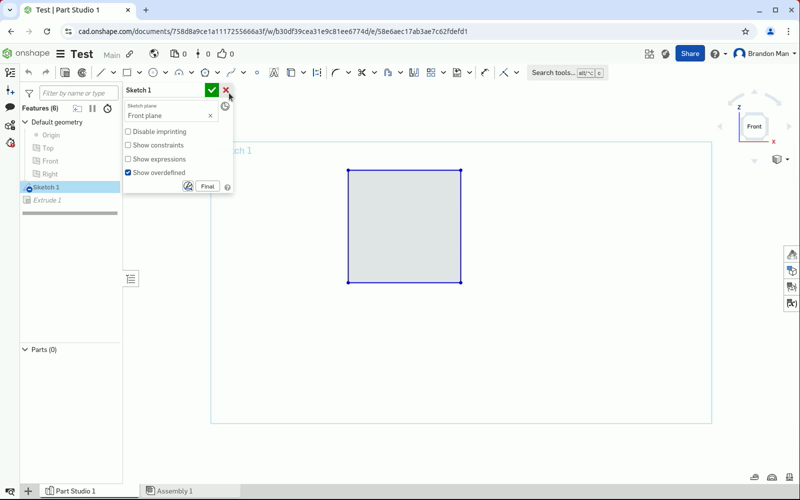
click(229, 92)
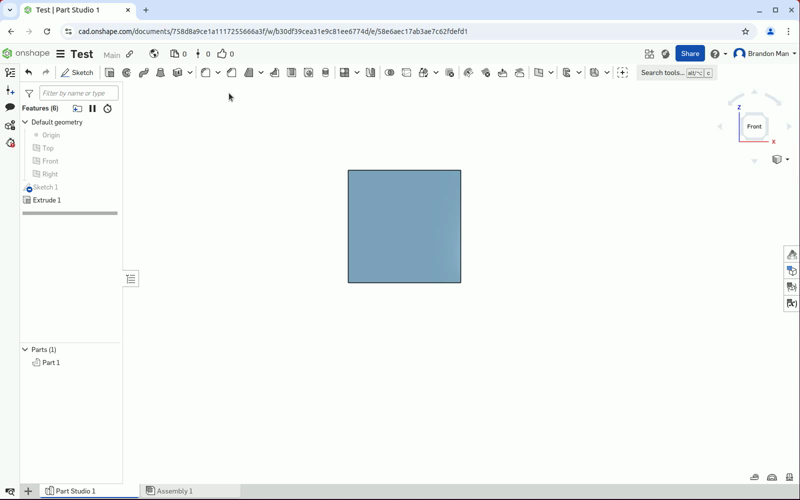
mouse_move(541, 75)
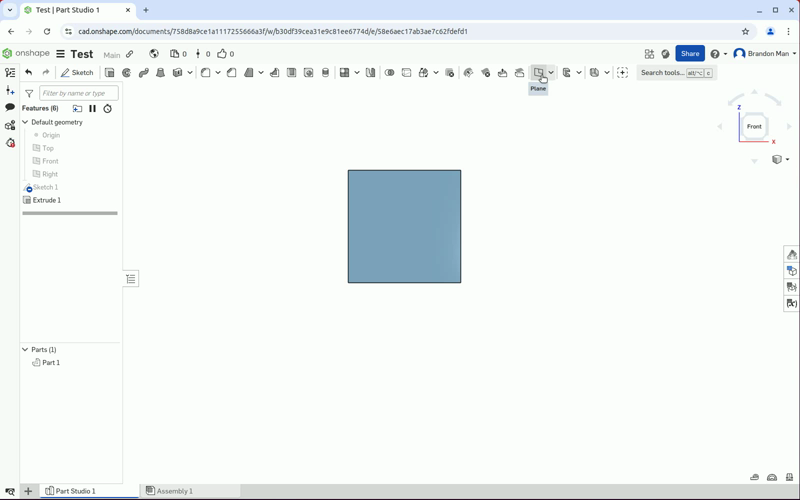
click(541, 75)
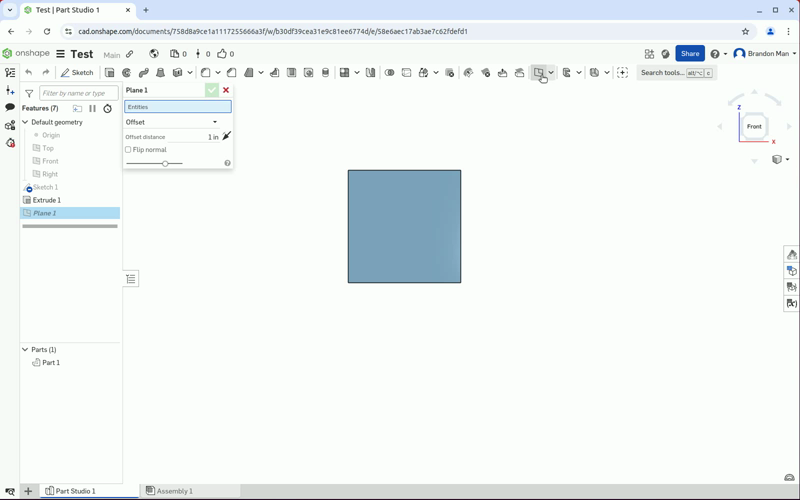
mouse_move(73, 163)
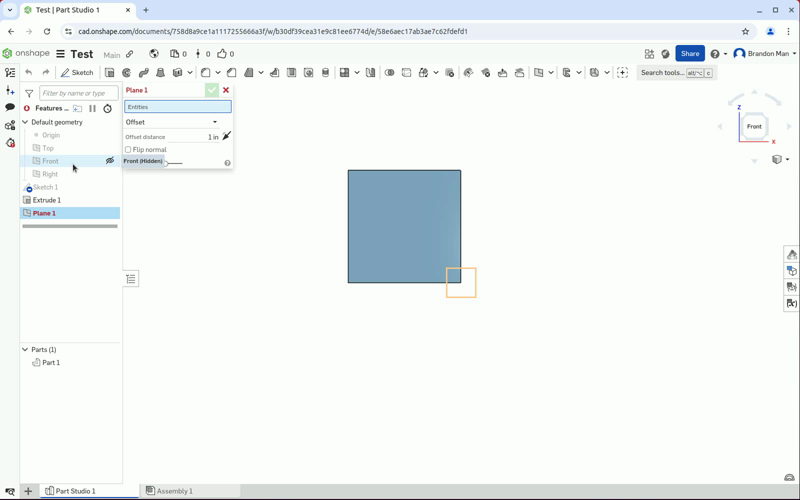
click(73, 163)
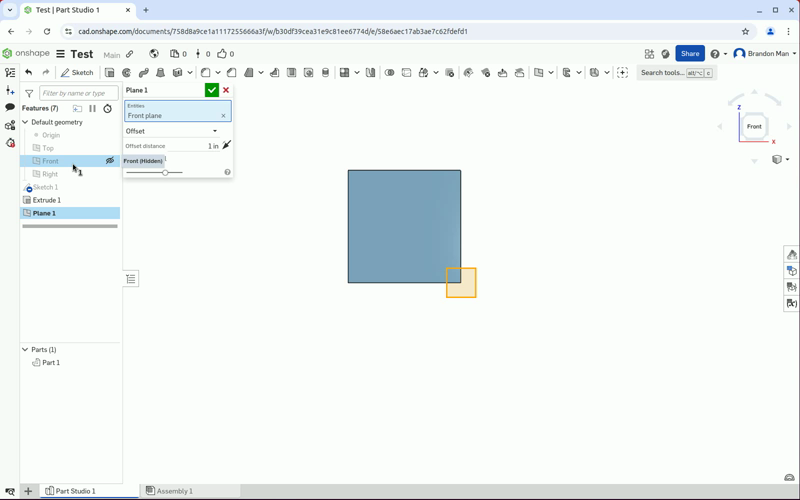
key(tab, 2)
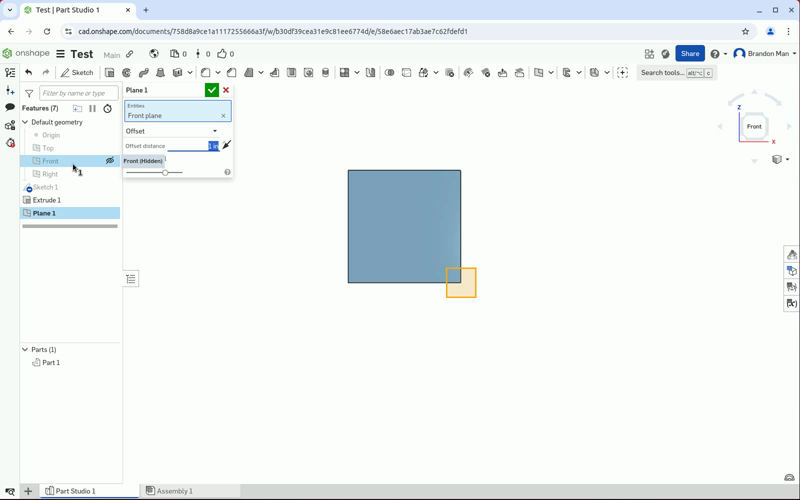
text(23.108)
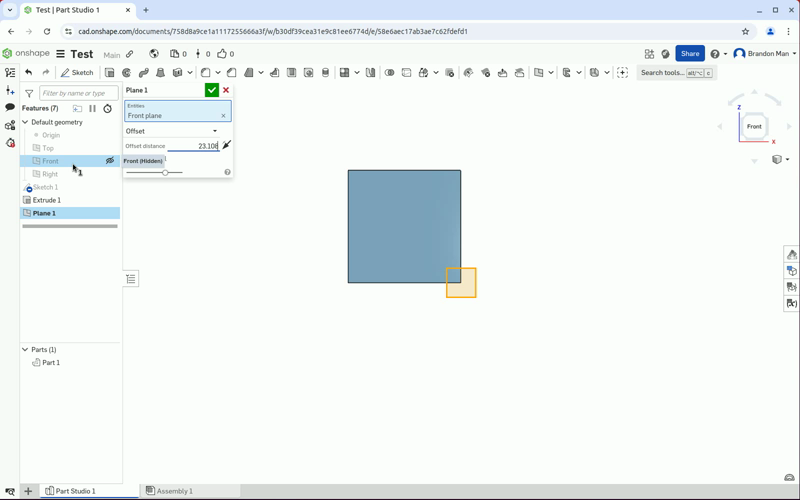
key(enter, 2)
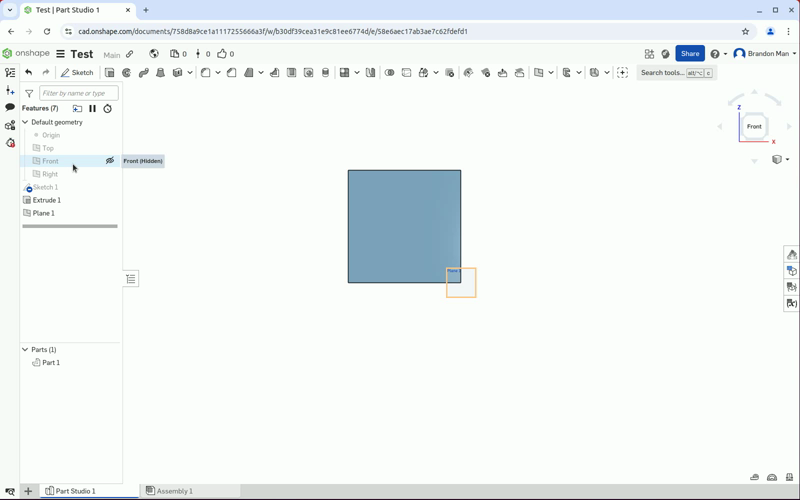
key(shift+s)
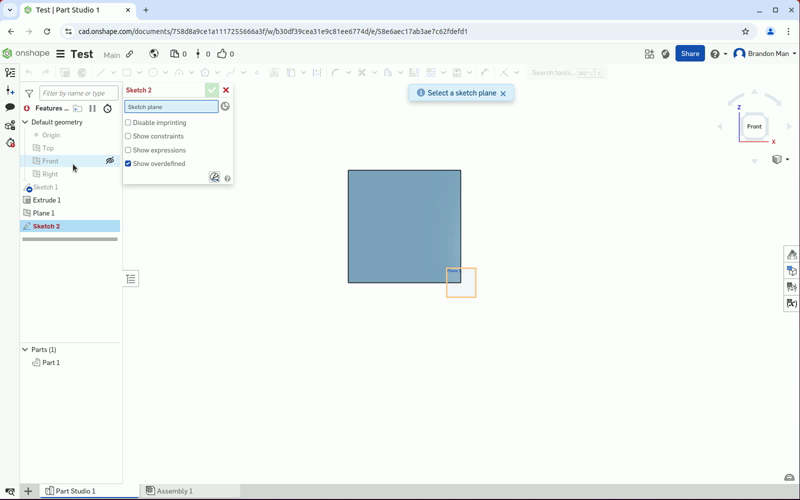
mouse_move(73, 215)
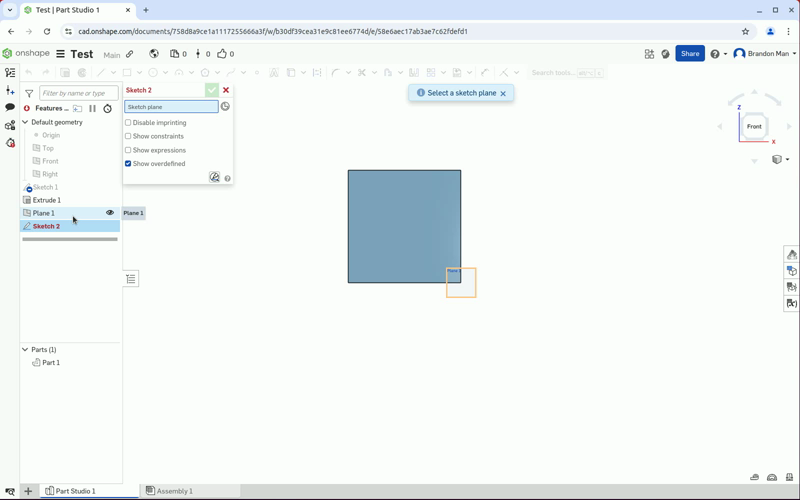
click(73, 215)
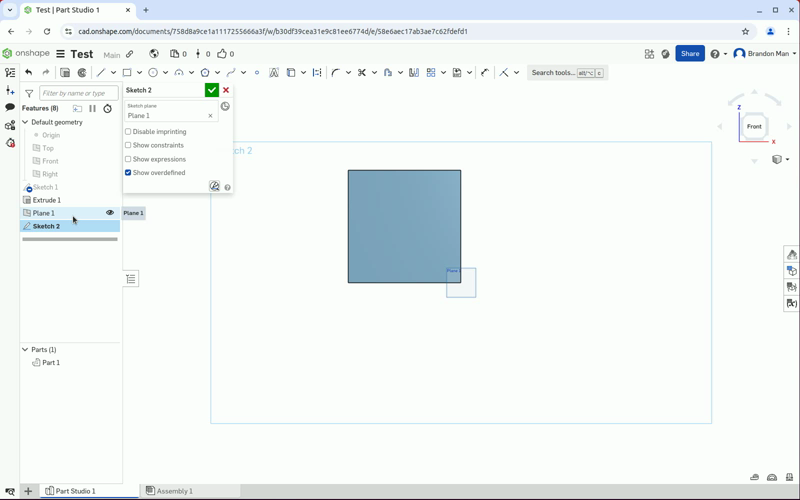
mouse_move(73, 352)
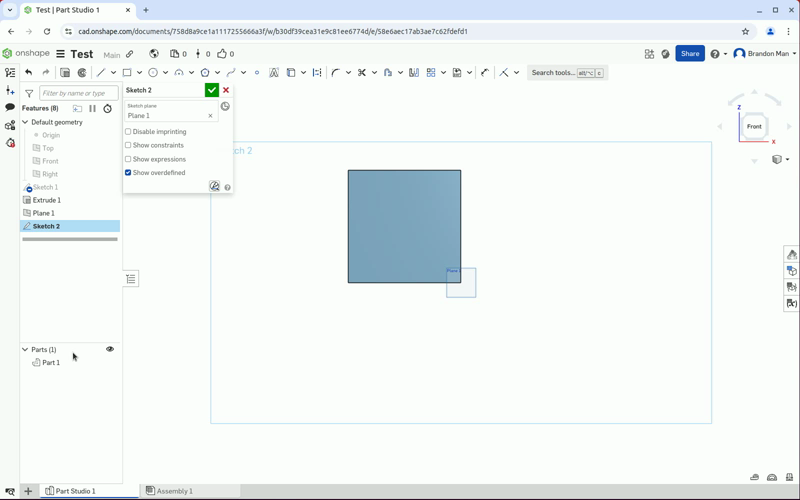
key(y)
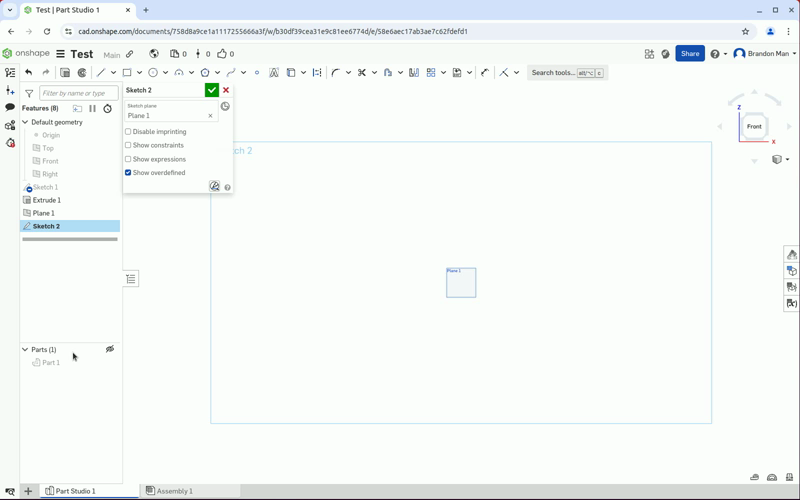
key(l)
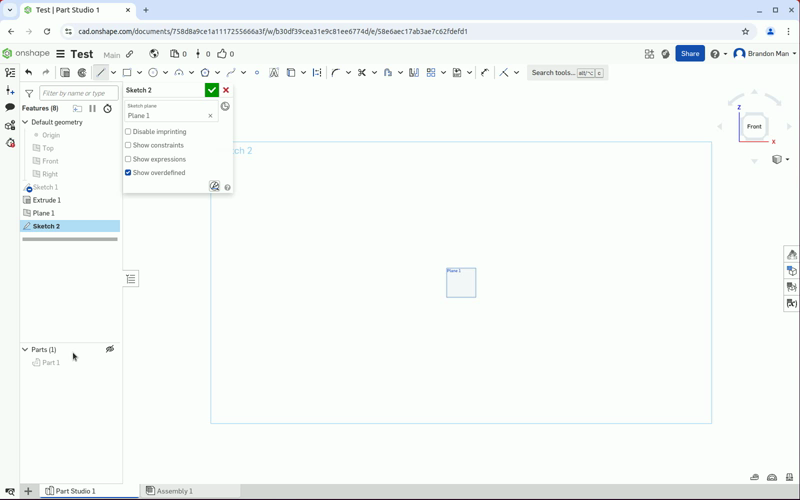
key_down(shift)
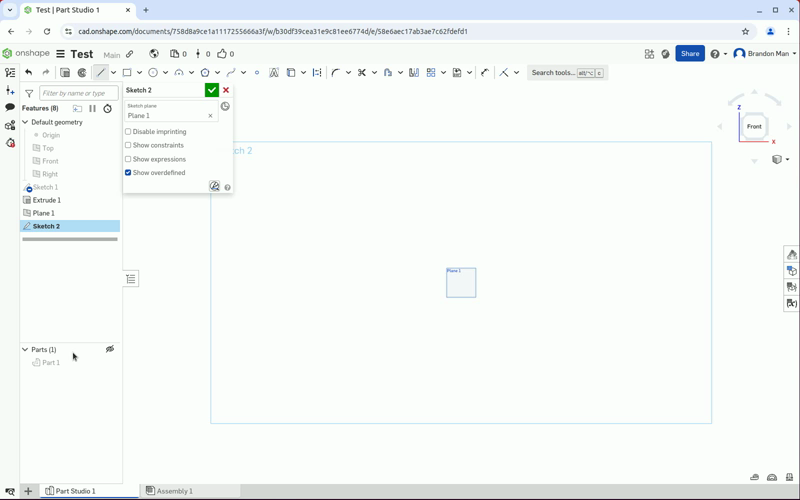
mouse_move(348, 282)
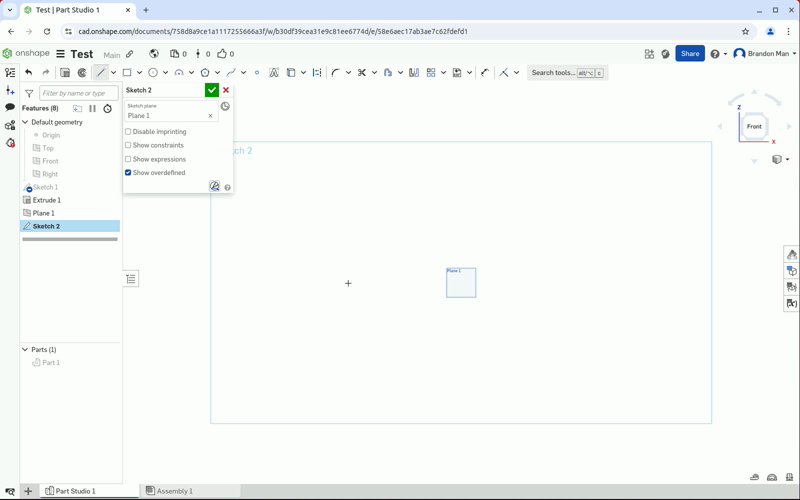
click(348, 282)
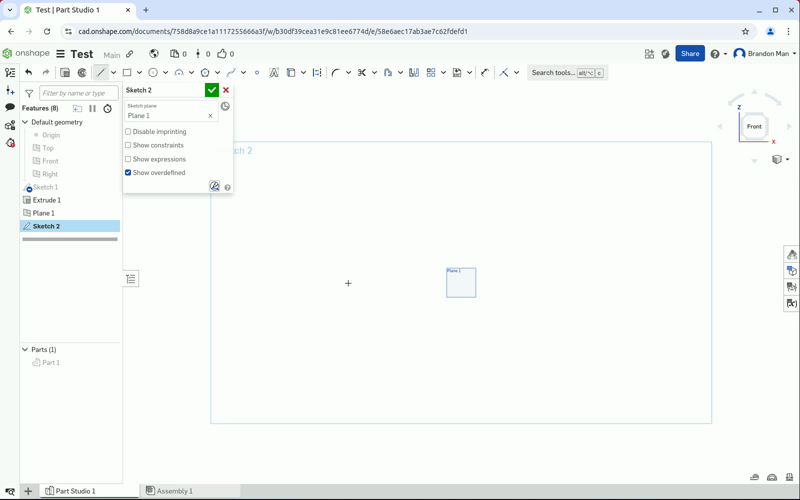
key_up(shift)
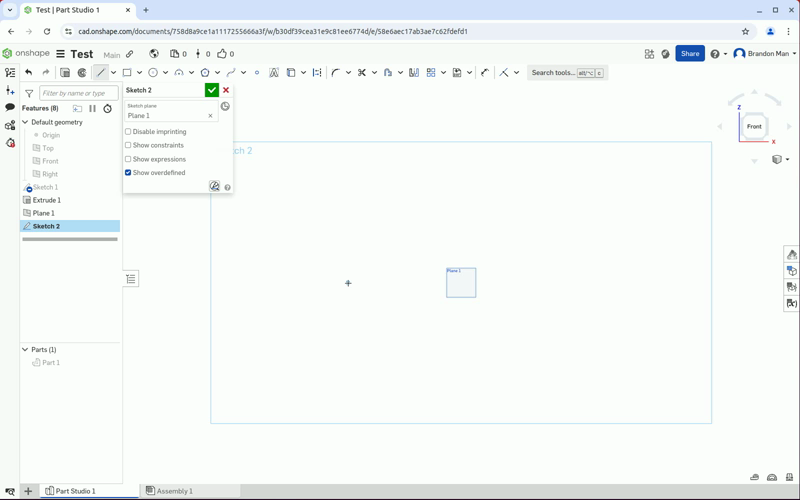
key_down(shift)
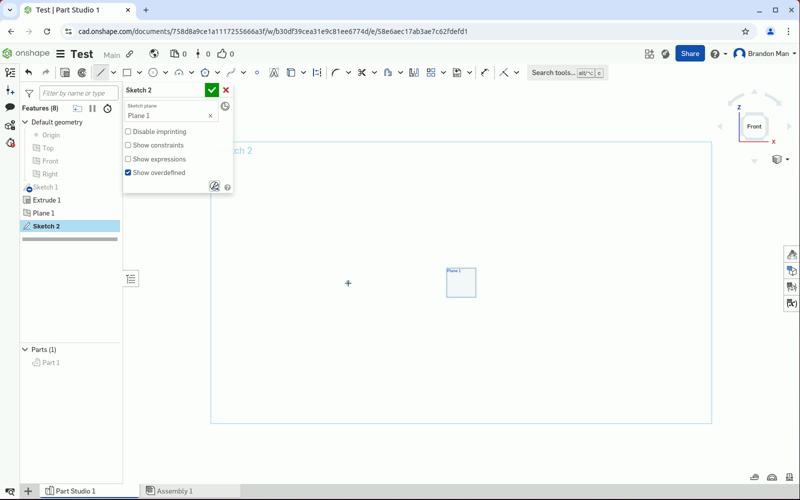
mouse_move(378, 282)
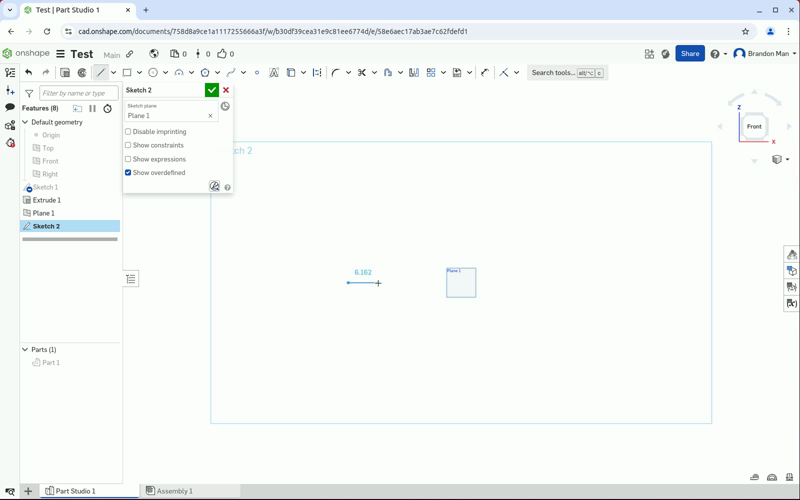
mouse_move(404, 282)
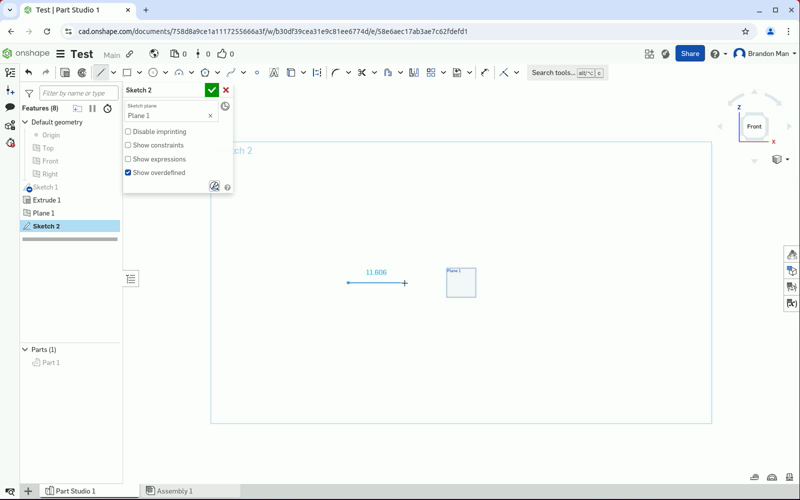
click(404, 282)
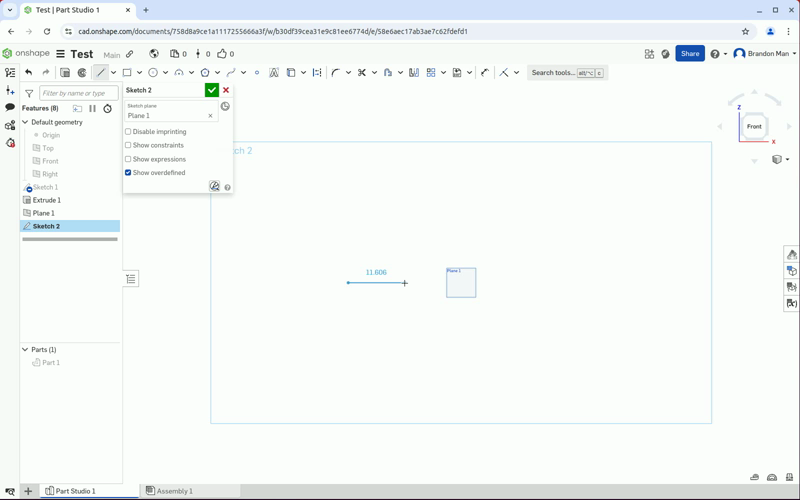
key_up(shift)
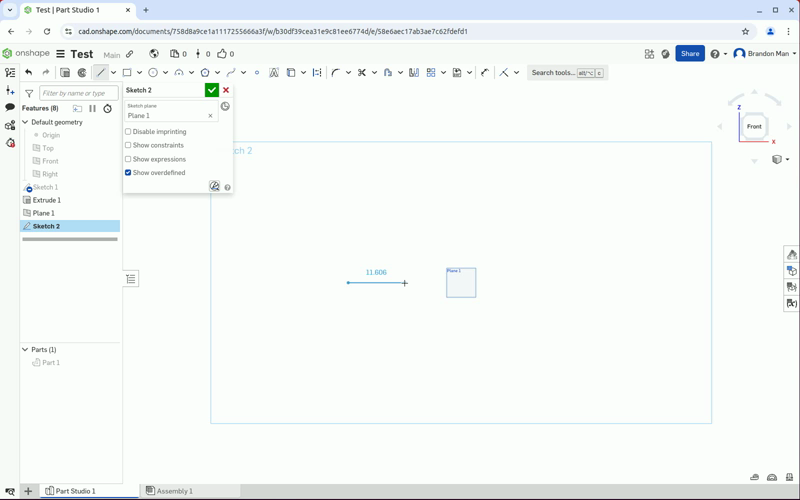
key_down(shift)
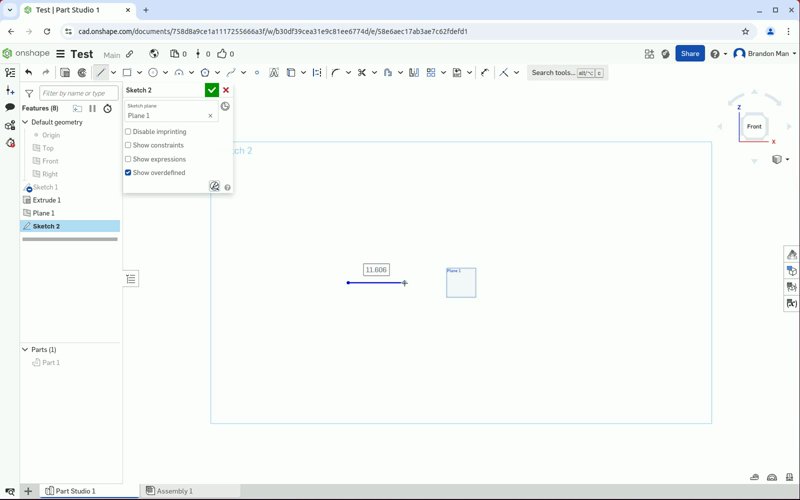
mouse_move(434, 282)
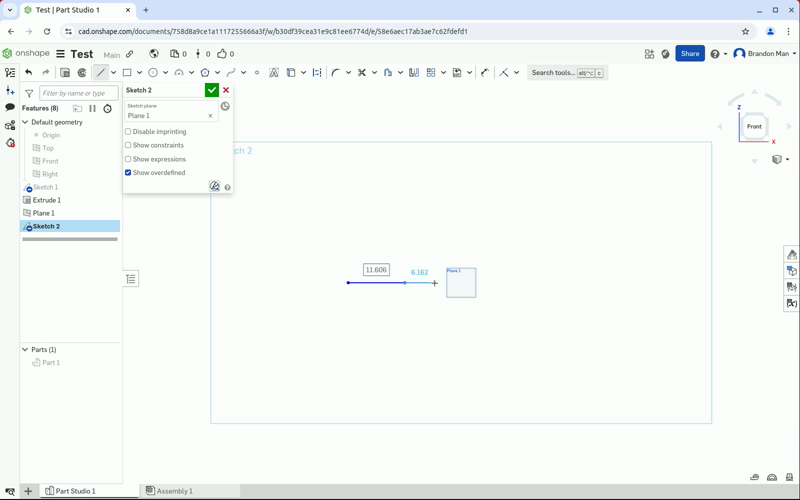
mouse_move(404, 226)
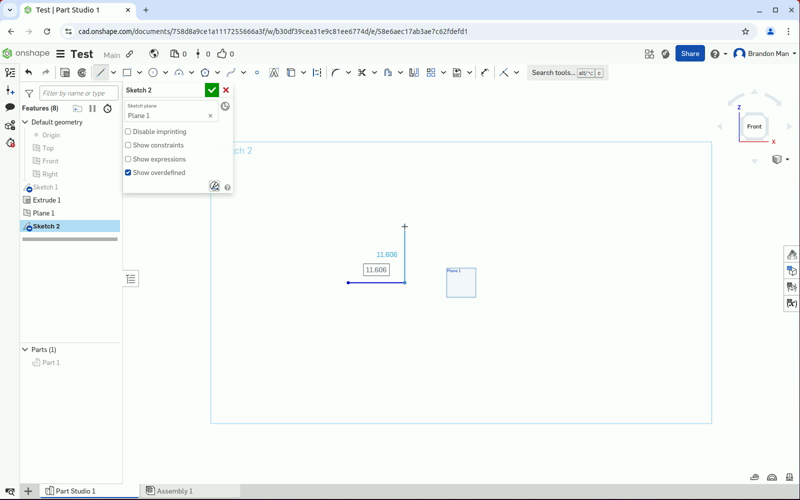
click(404, 226)
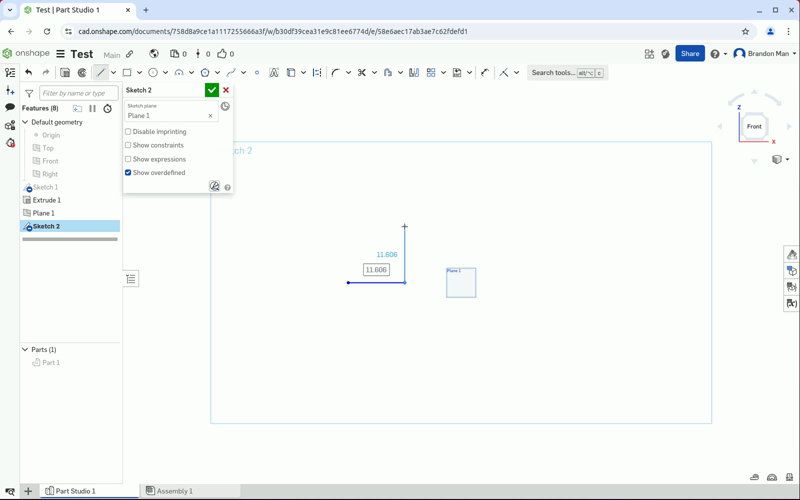
key_up(shift)
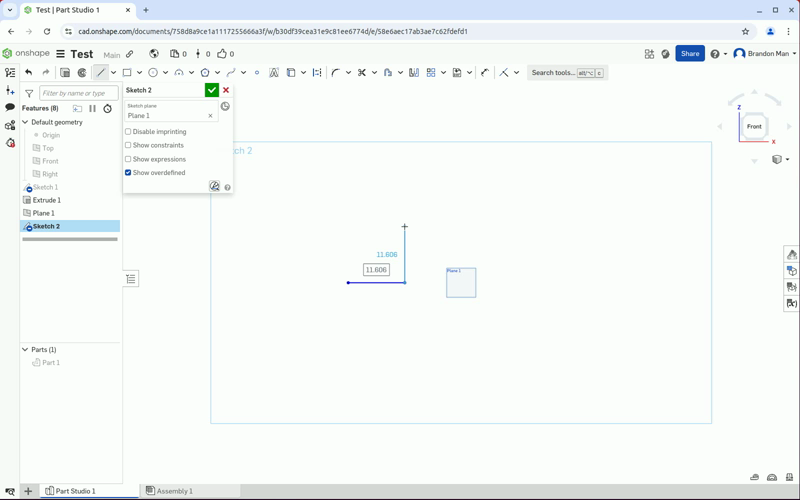
key_down(shift)
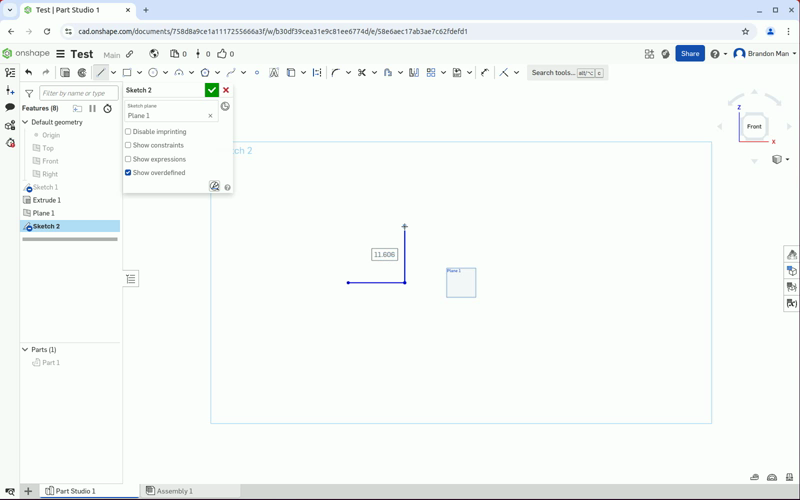
mouse_move(434, 226)
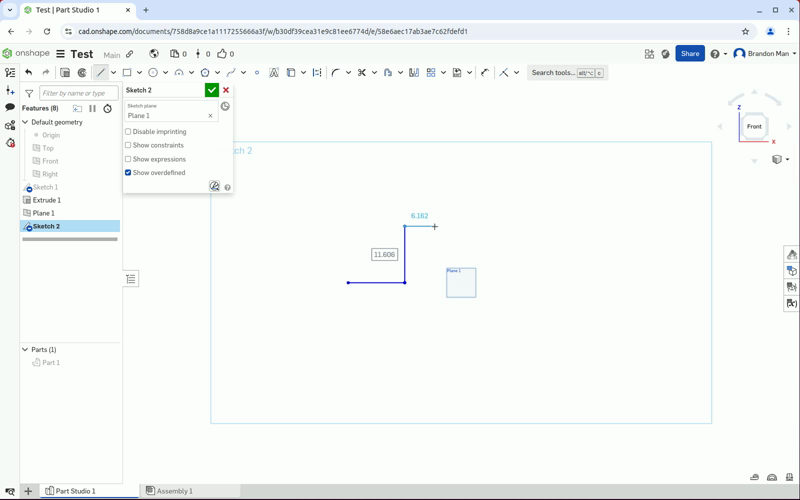
mouse_move(348, 226)
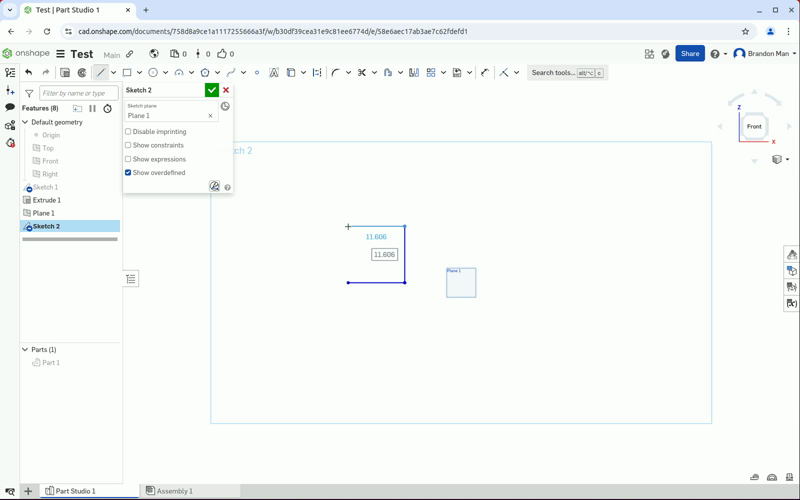
click(348, 226)
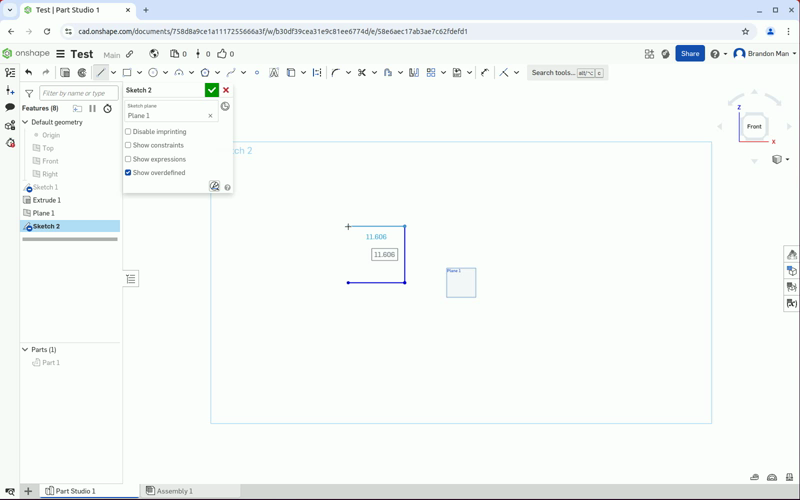
key_up(shift)
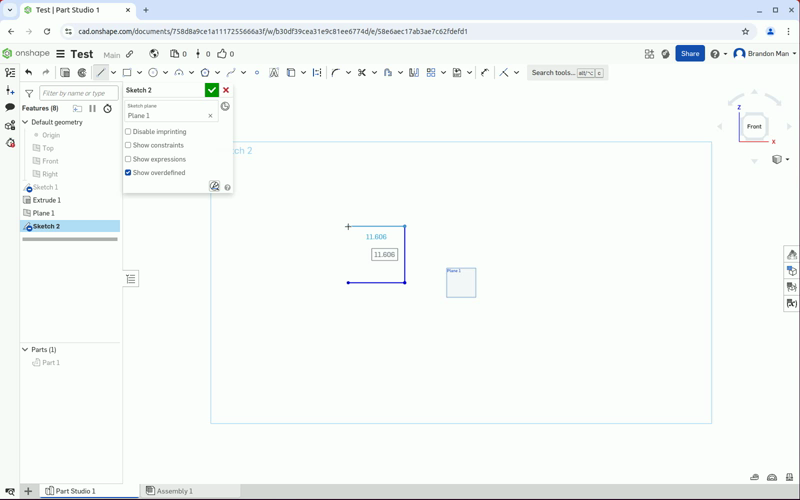
mouse_move(378, 226)
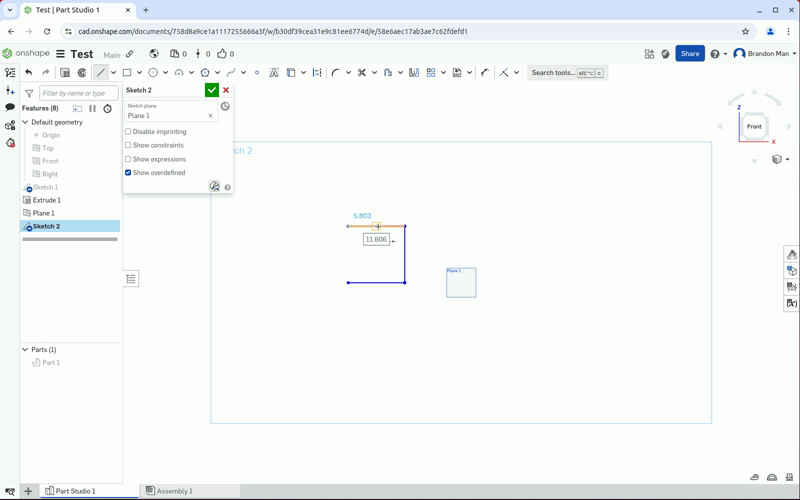
key_down(shift)
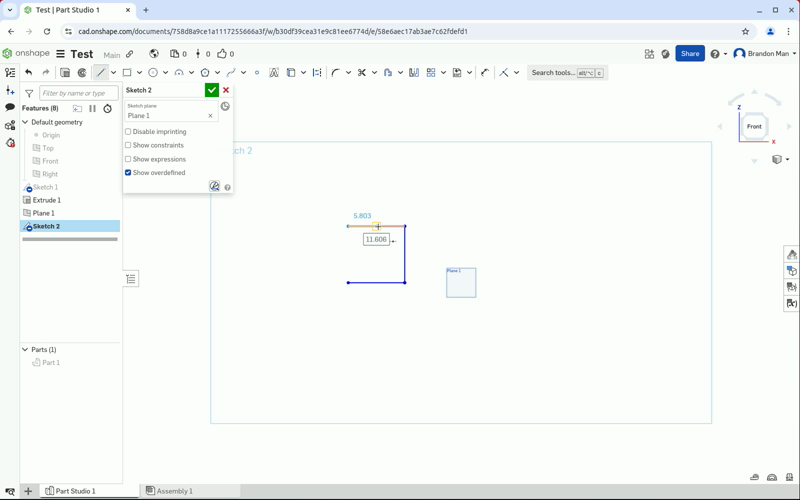
mouse_move(348, 282)
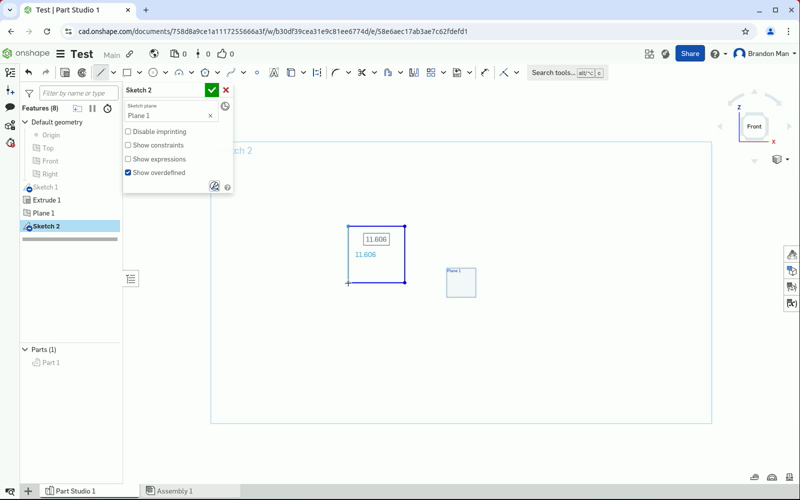
key_up(shift)
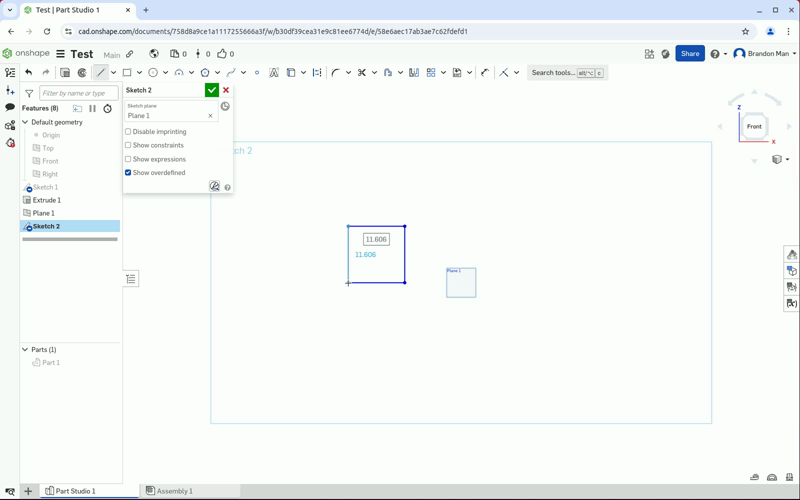
click(348, 282)
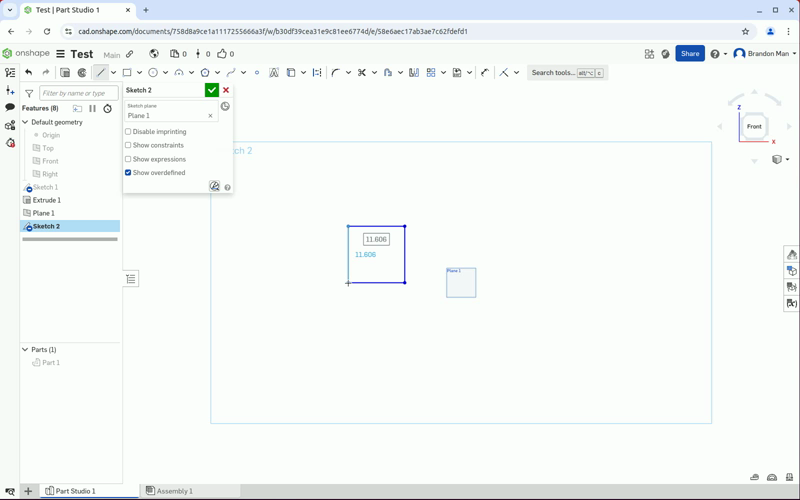
key(esc)
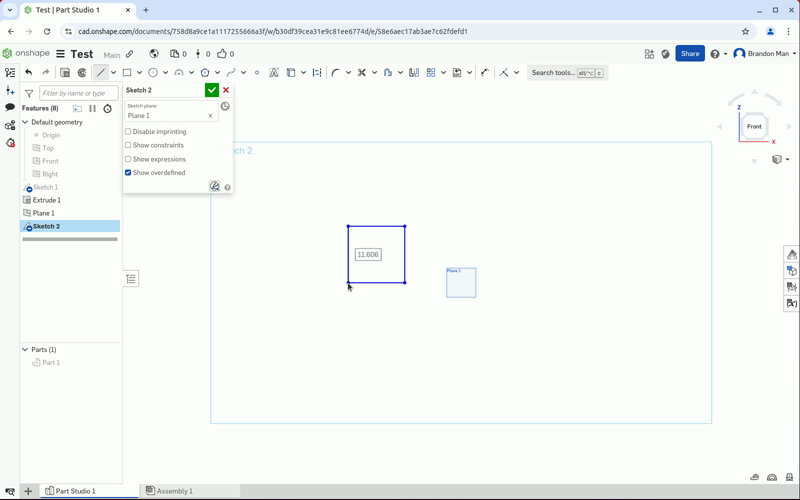
mouse_move(373, 237)
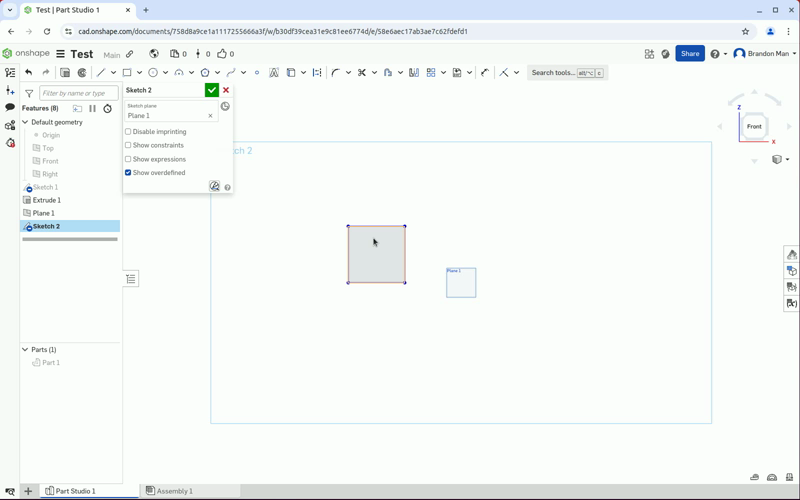
click(373, 237)
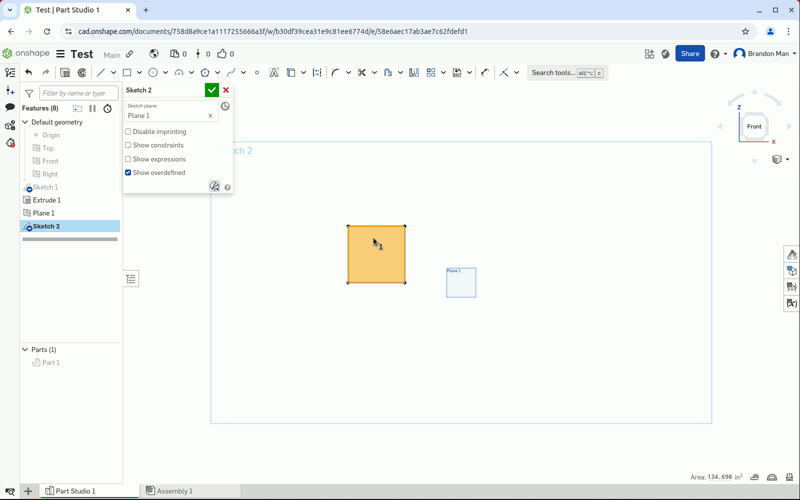
mouse_move(73, 352)
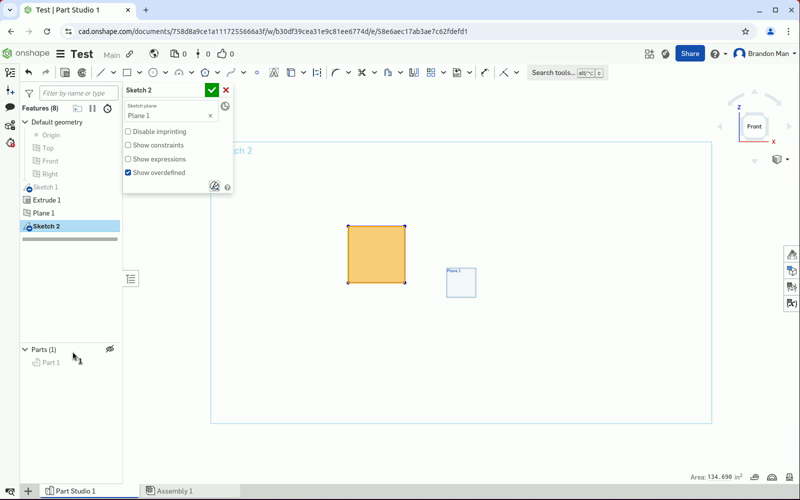
key(shift+y)
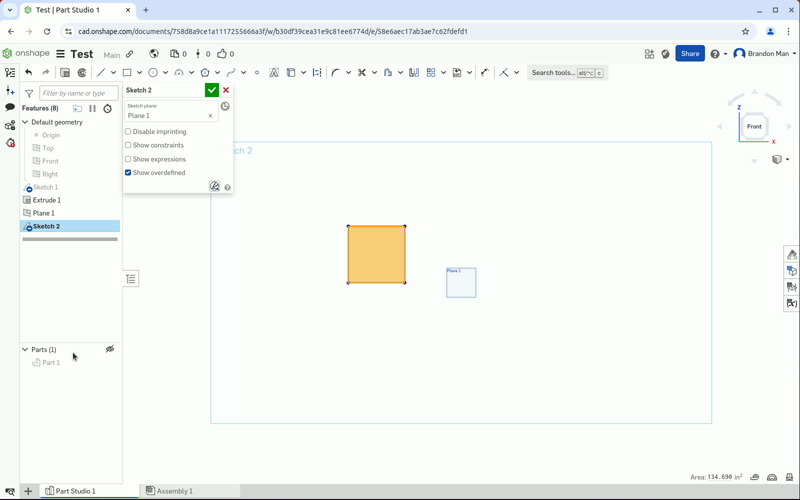
key(shift+e)
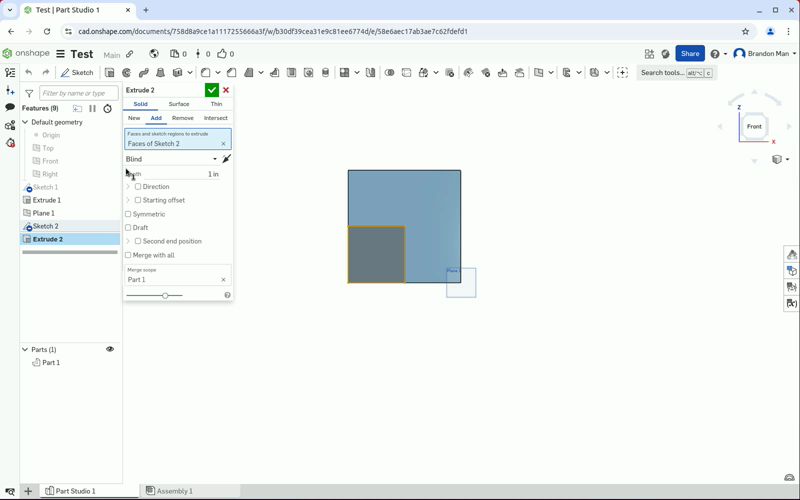
mouse_move(143, 106)
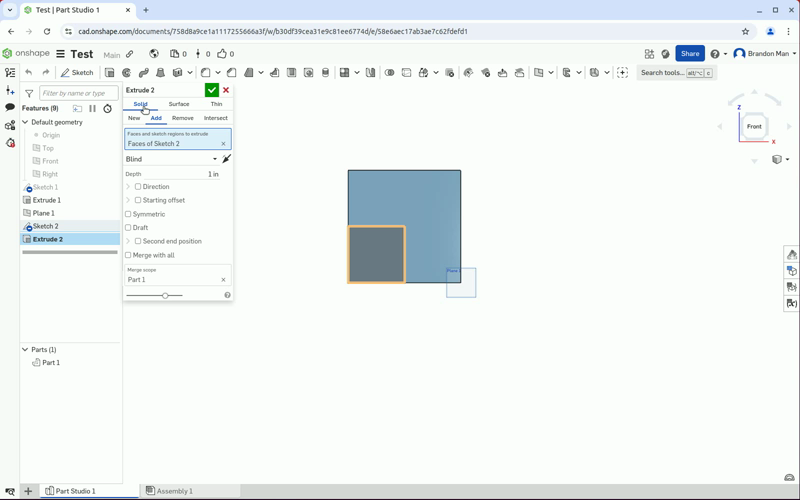
click(143, 106)
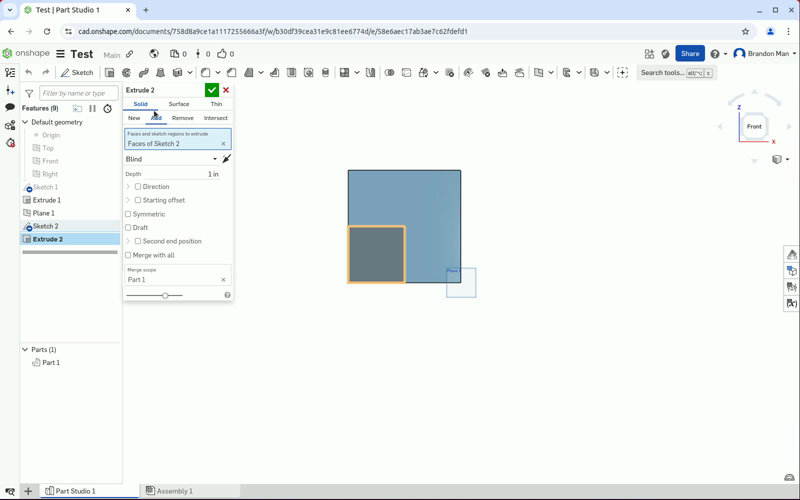
mouse_move(186, 120)
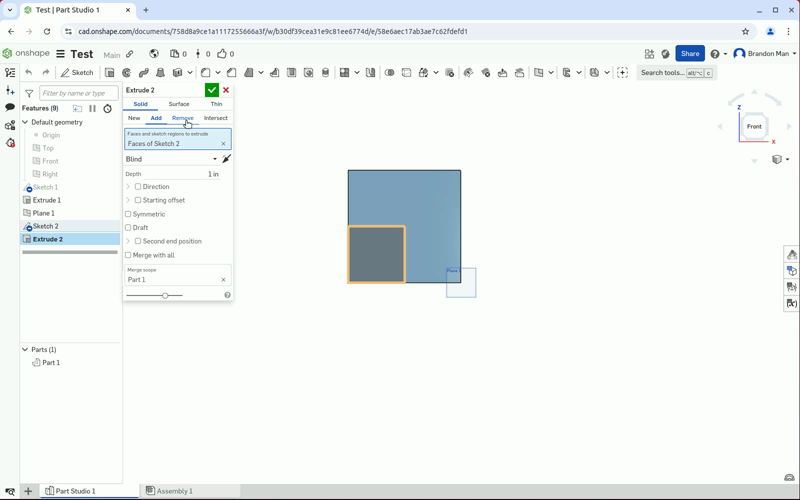
click(186, 120)
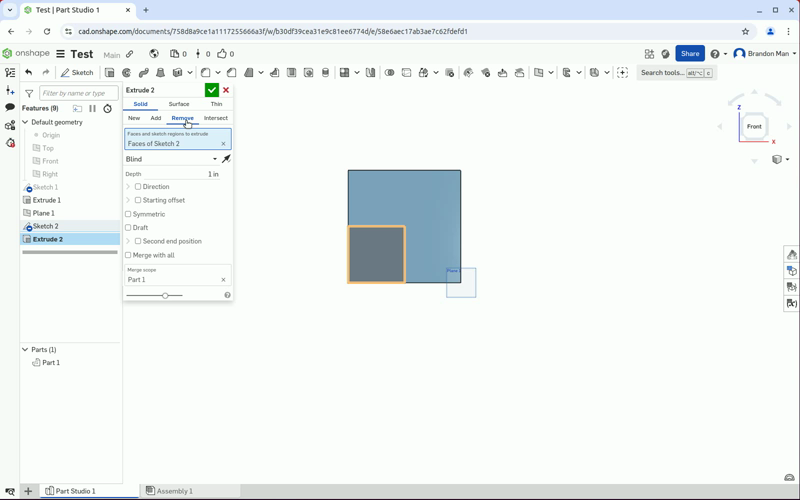
key(tab, 4)
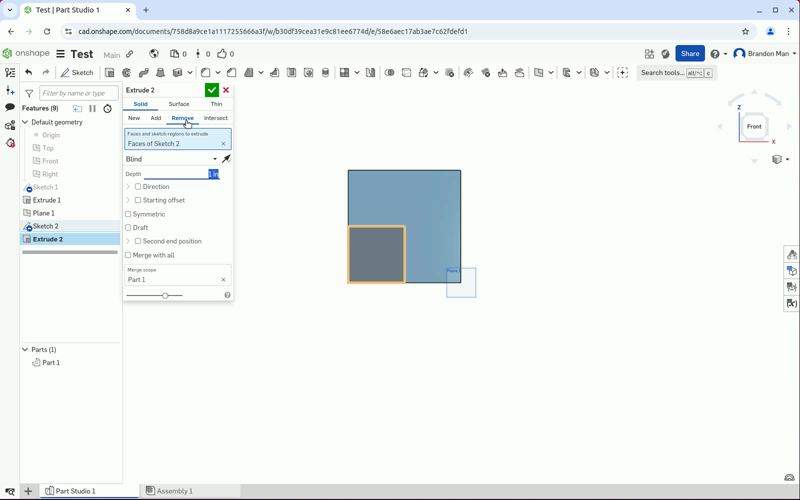
text(11.554)
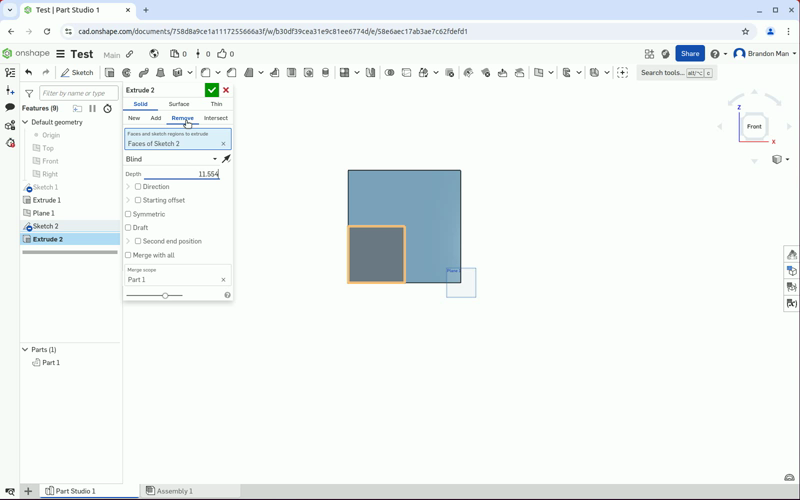
key(tab, 6)
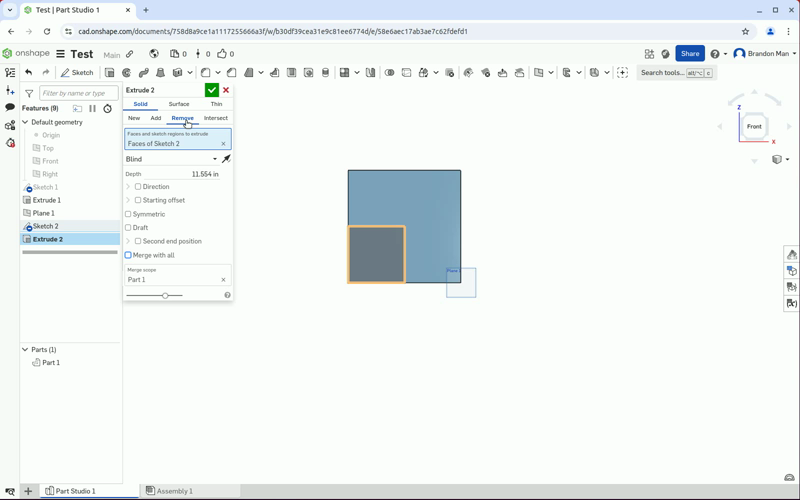
key(space)
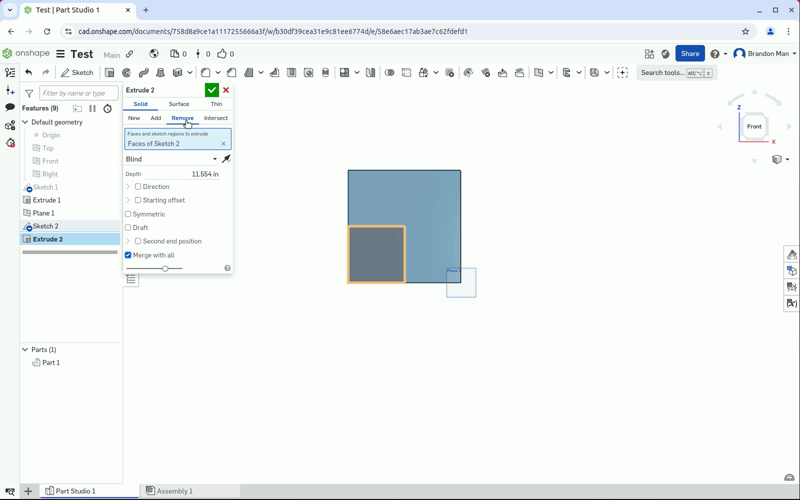
key(enter)
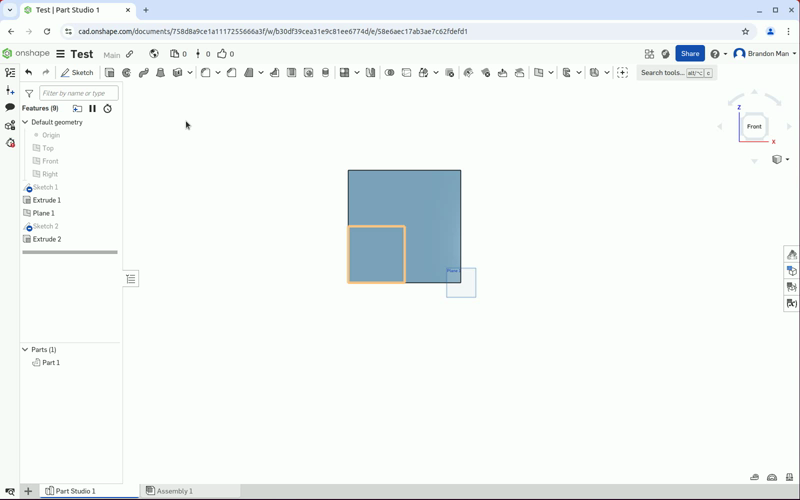
key(shift+h)
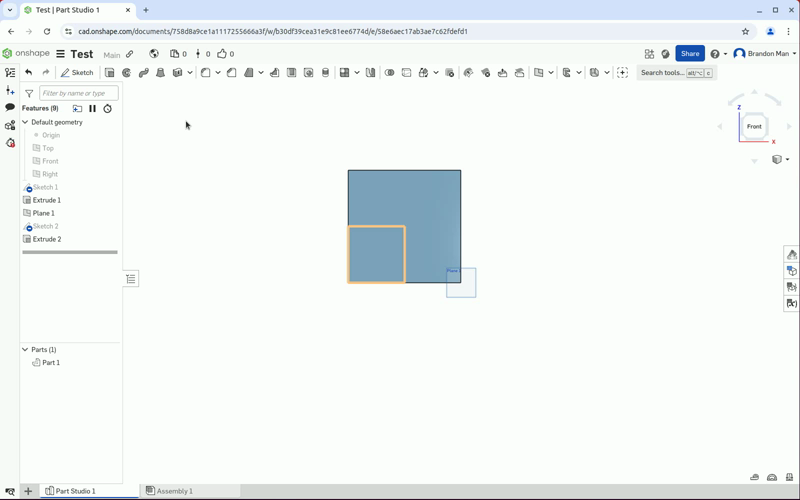
key(shift+h)
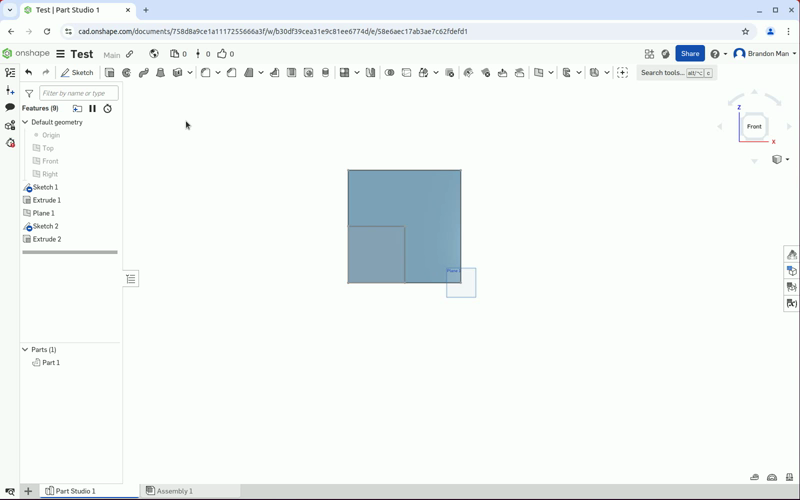
key(shift+7)
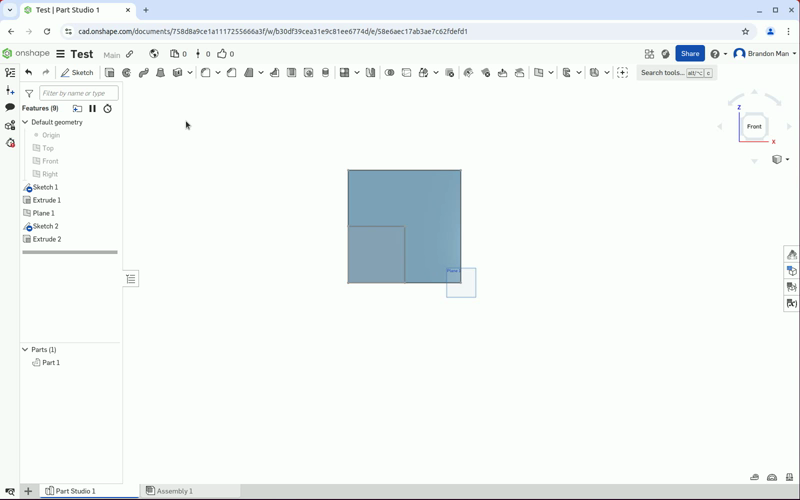
key(left, 2)
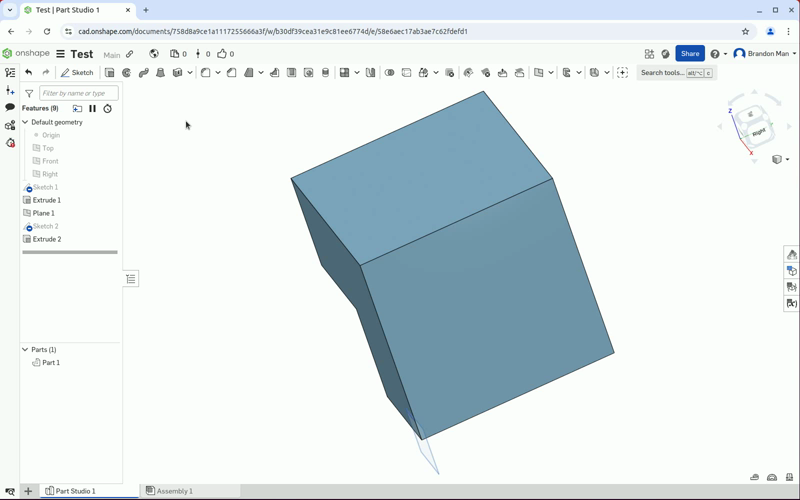
key(down, 2)
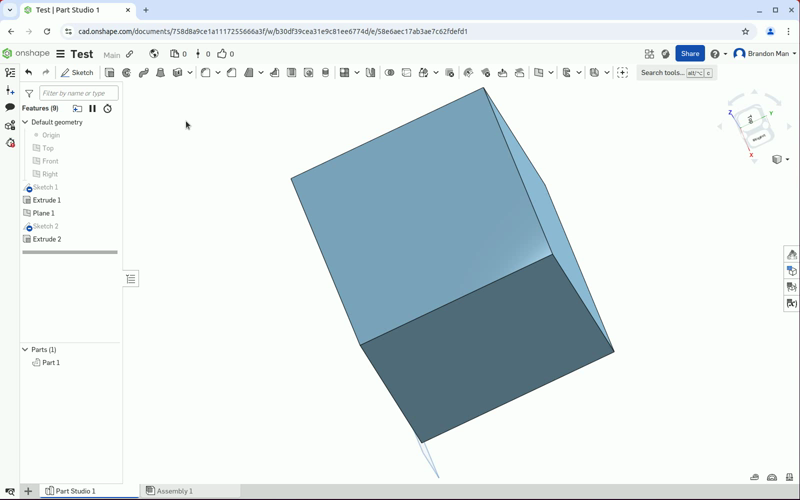
key(up, 2)
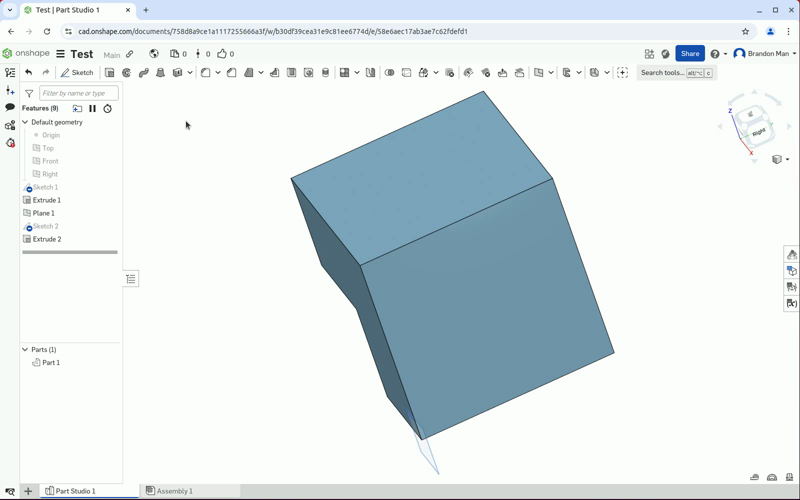
key(right, 2)
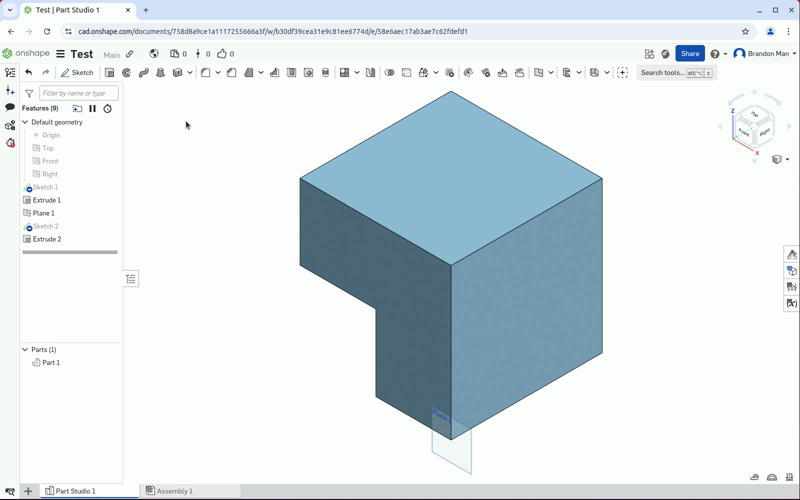
mouse_move(73, 189)
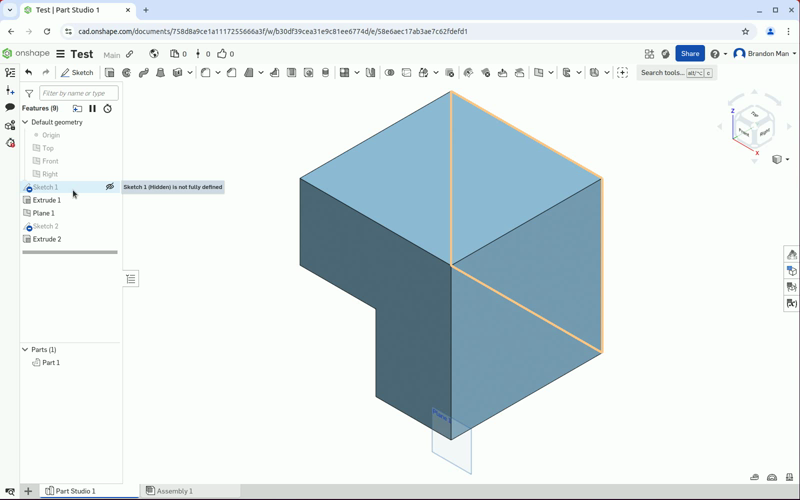
click(73, 189)